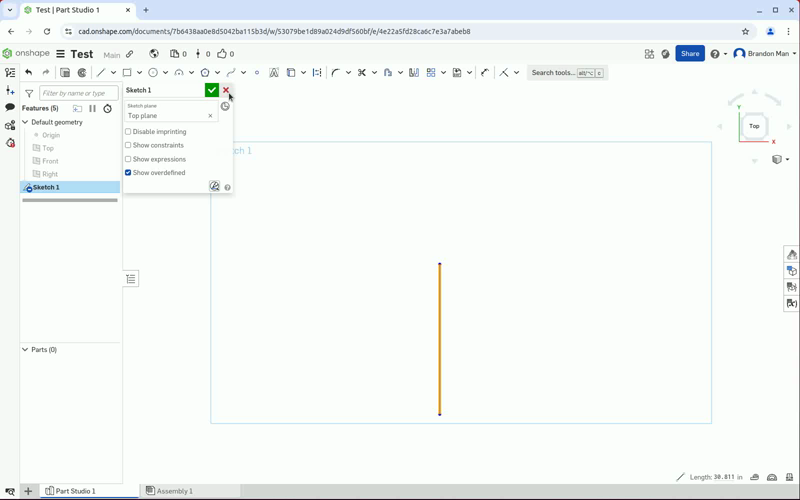
key(shift+h)
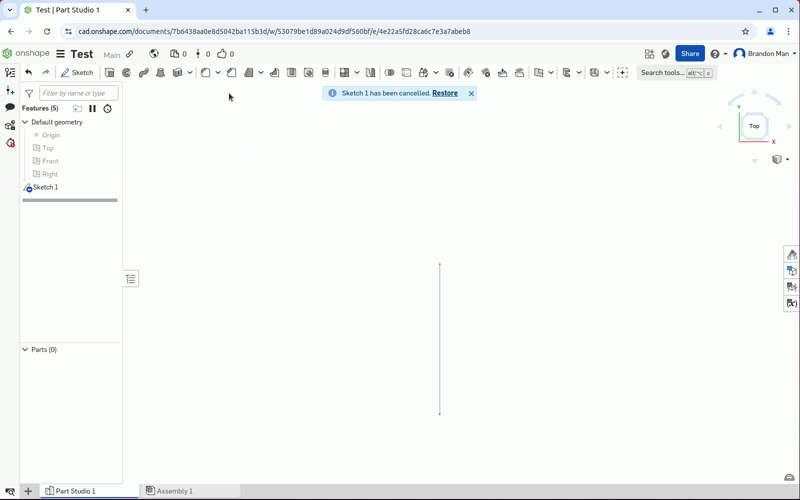
key(shift+s)
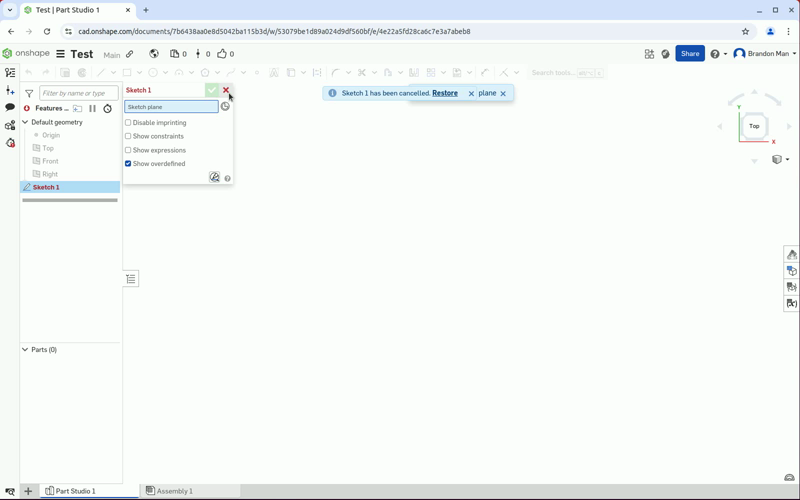
mouse_move(73, 150)
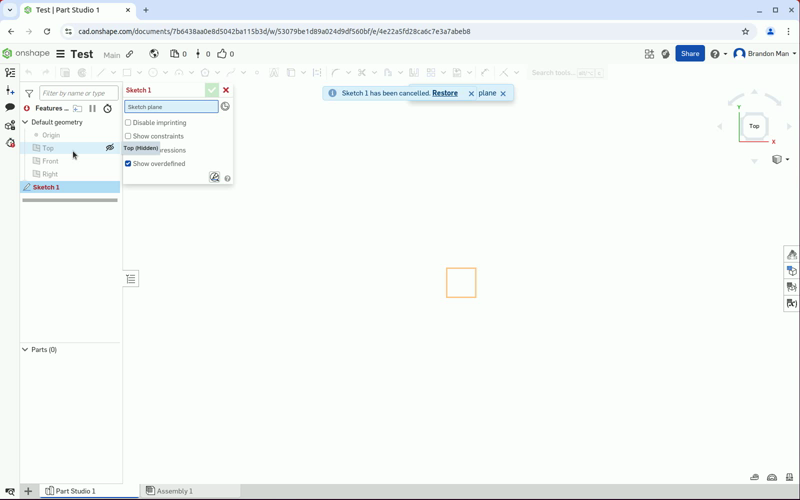
click(73, 150)
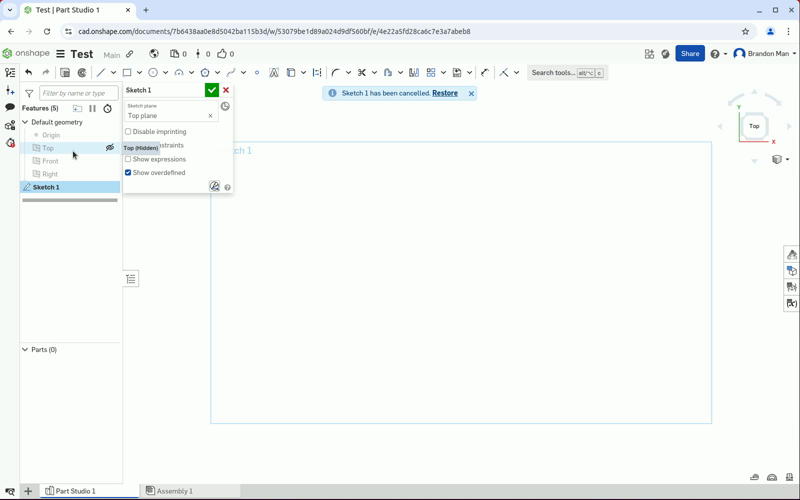
mouse_move(73, 352)
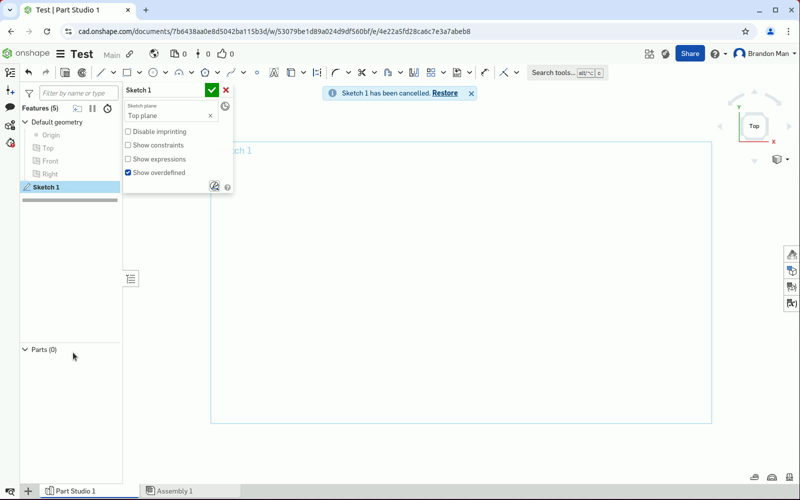
key(y)
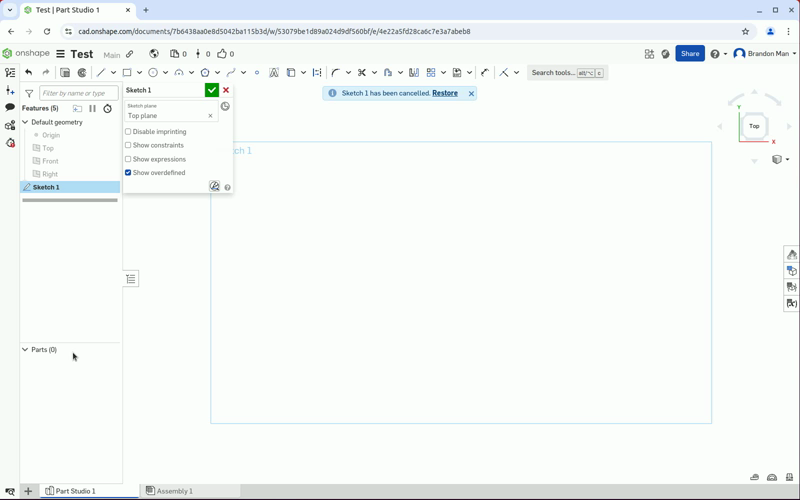
key(l)
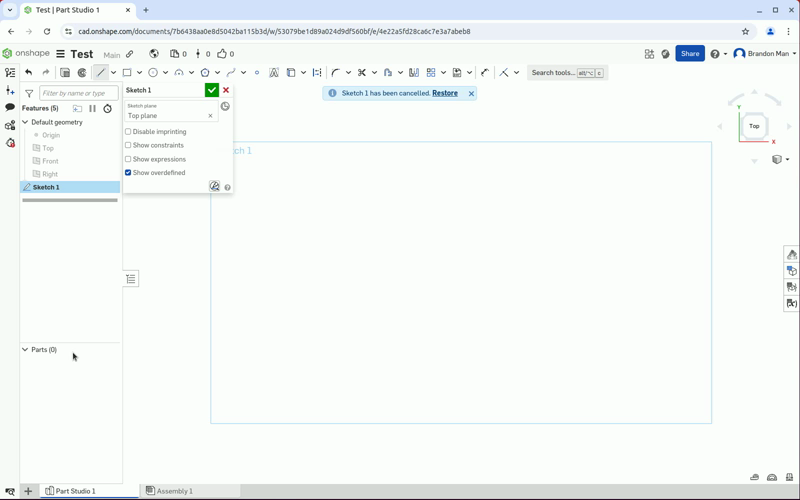
key_down(shift)
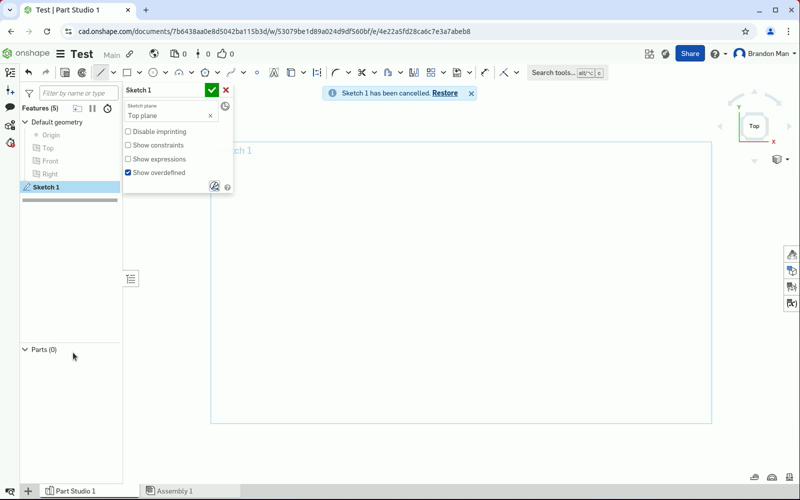
mouse_move(443, 282)
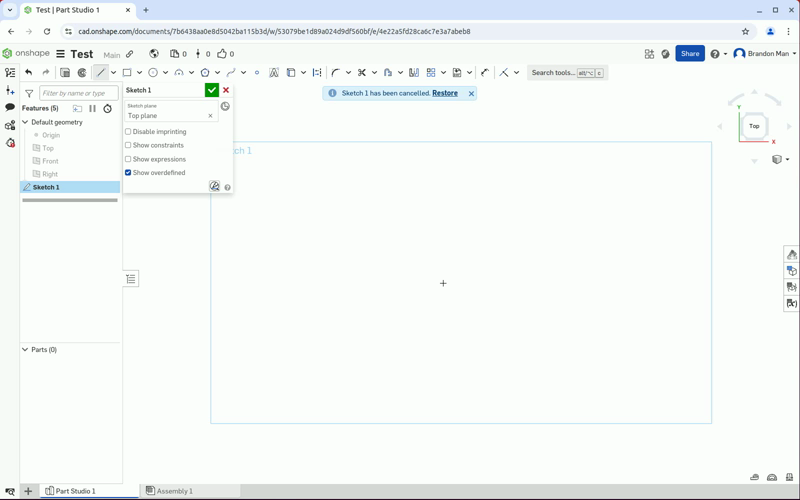
click(443, 282)
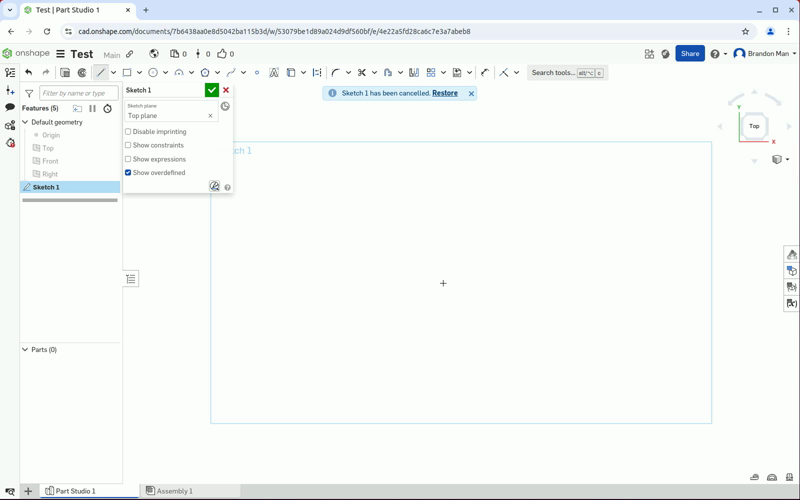
key_up(shift)
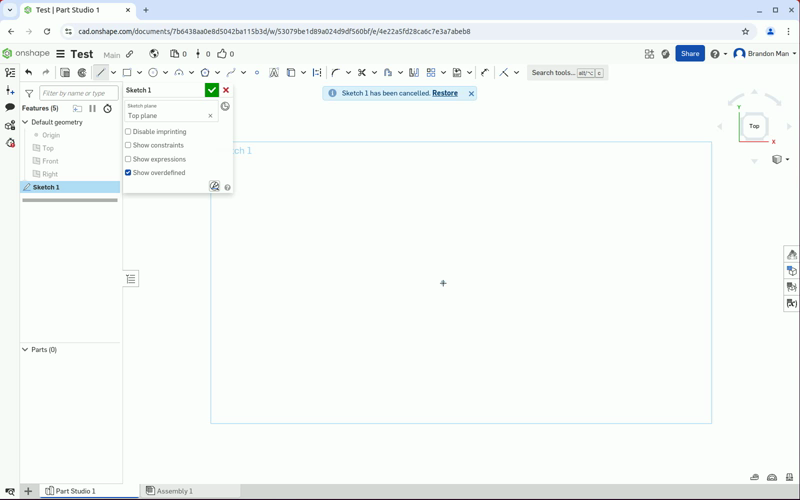
key_down(shift)
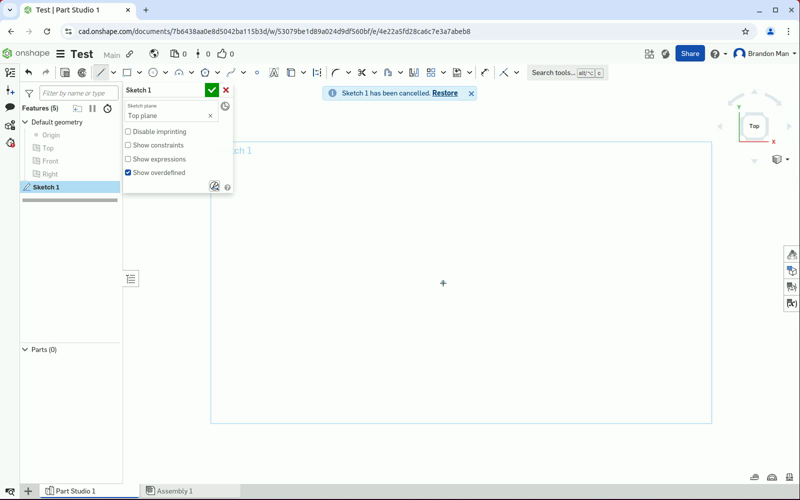
mouse_move(473, 282)
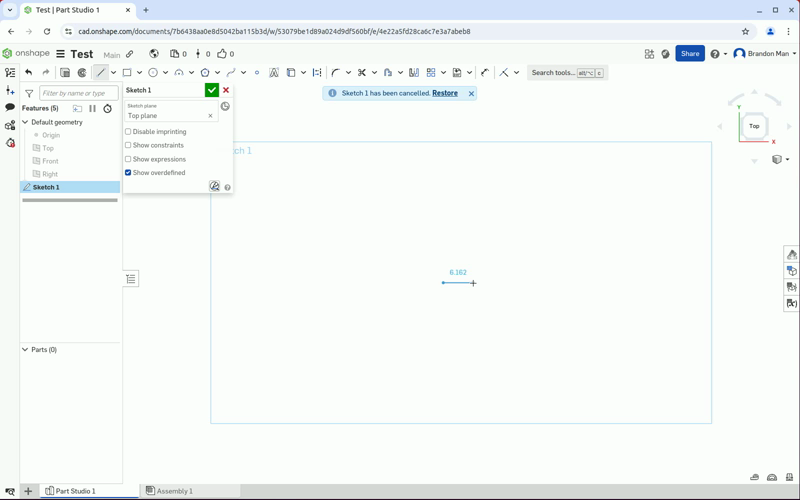
mouse_move(452, 298)
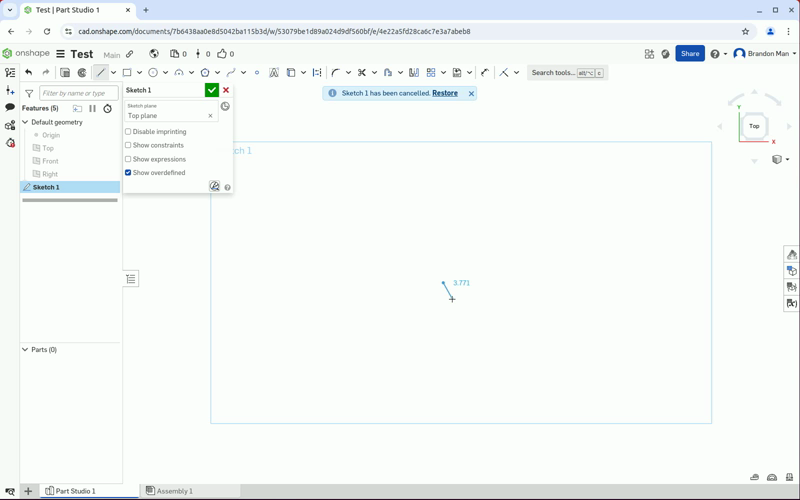
click(452, 298)
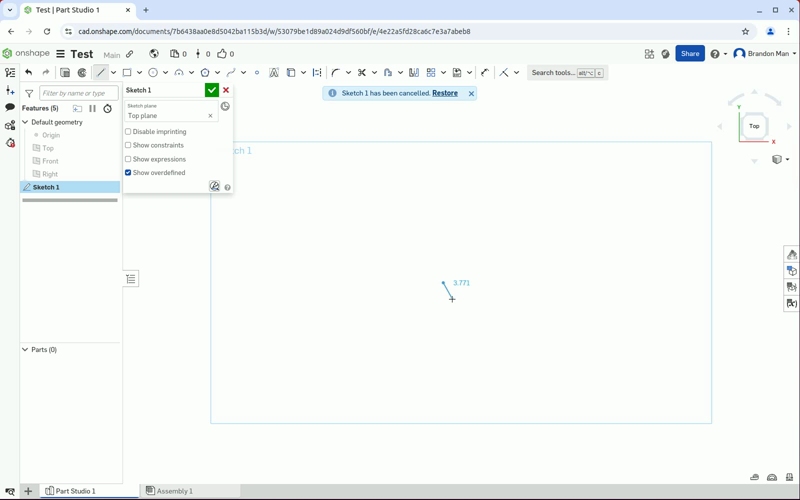
key_up(shift)
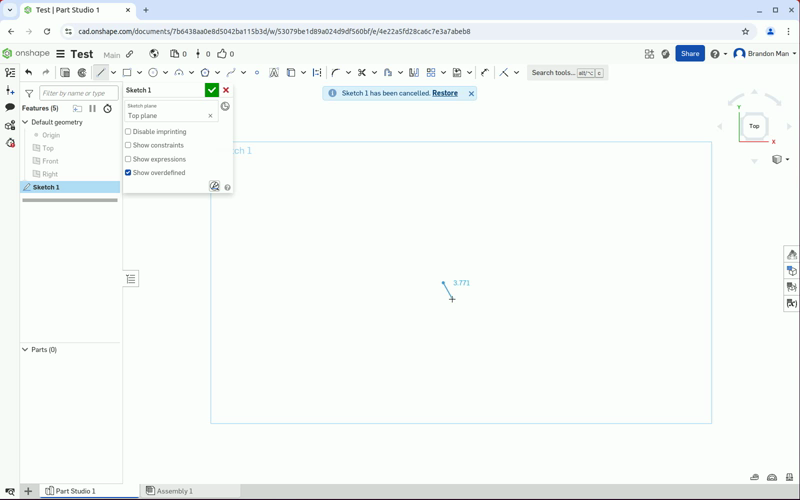
key_down(shift)
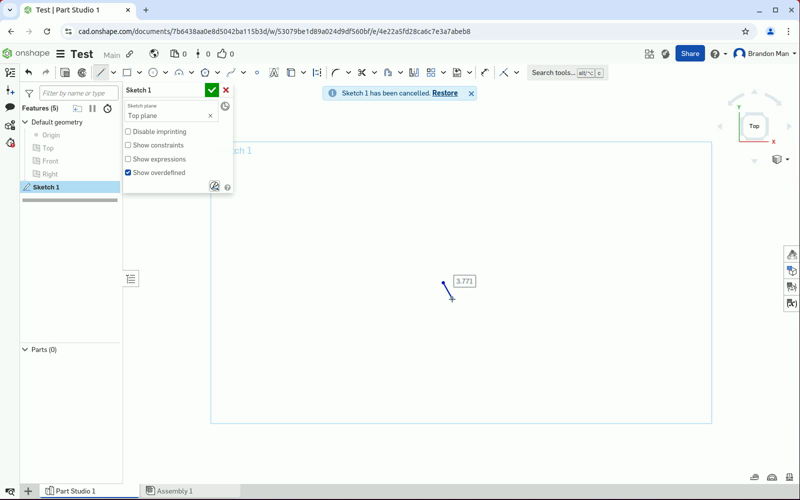
mouse_move(482, 298)
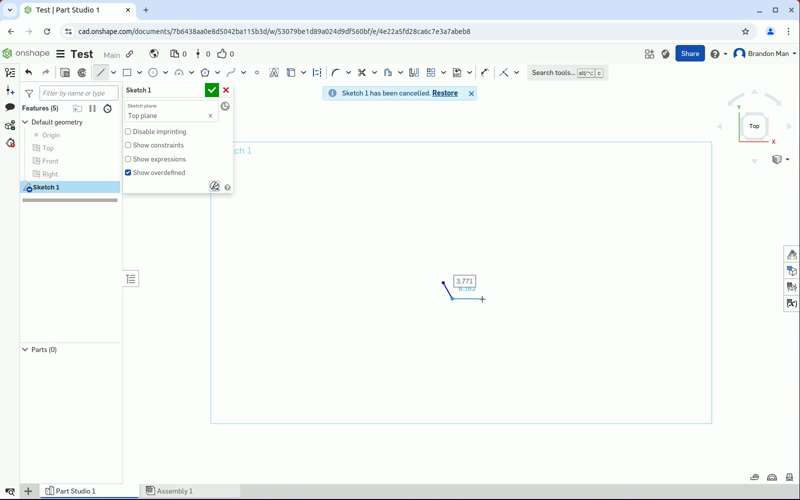
mouse_move(470, 298)
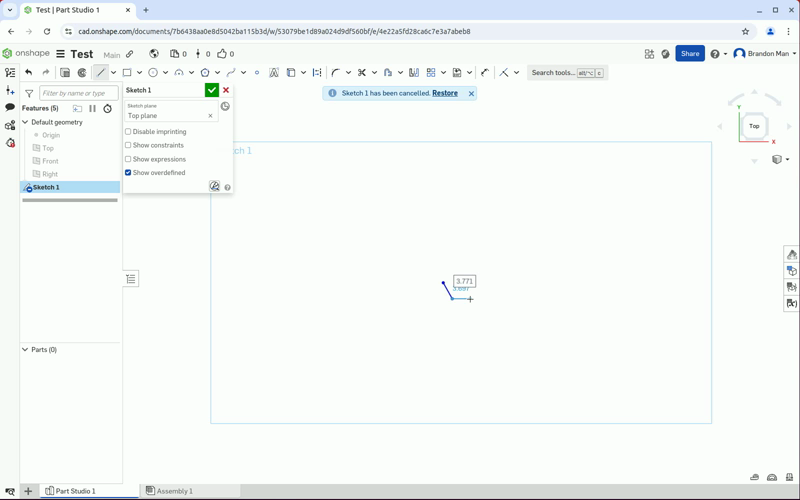
click(470, 298)
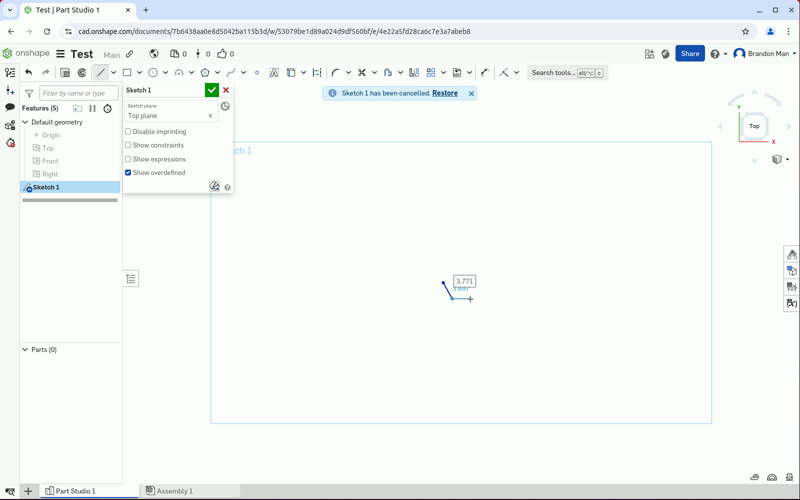
key_up(shift)
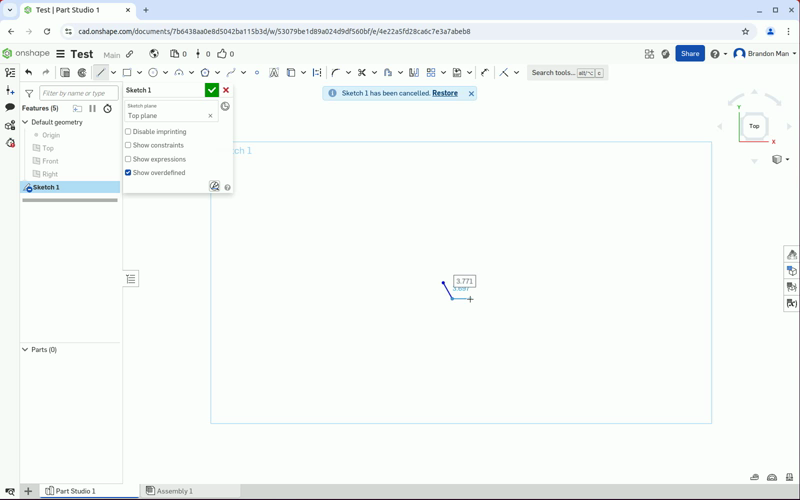
key_down(shift)
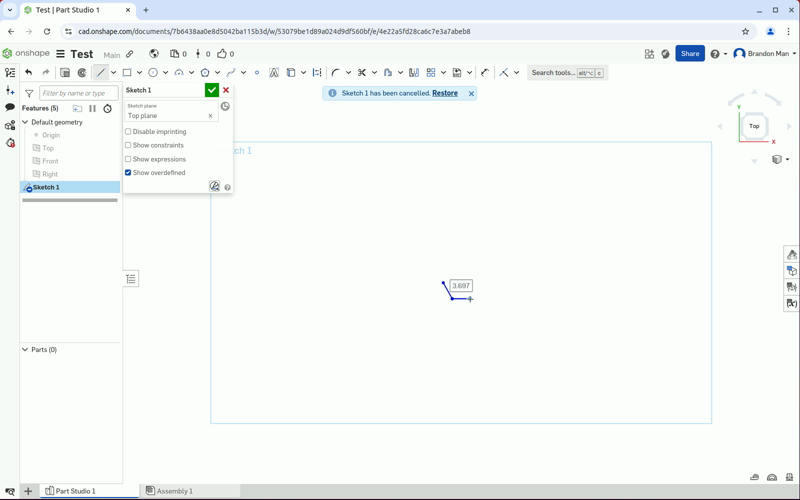
mouse_move(500, 298)
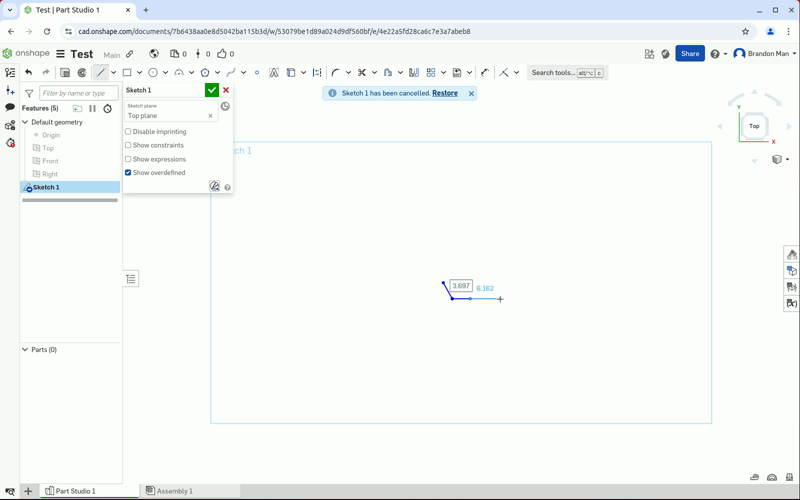
mouse_move(479, 282)
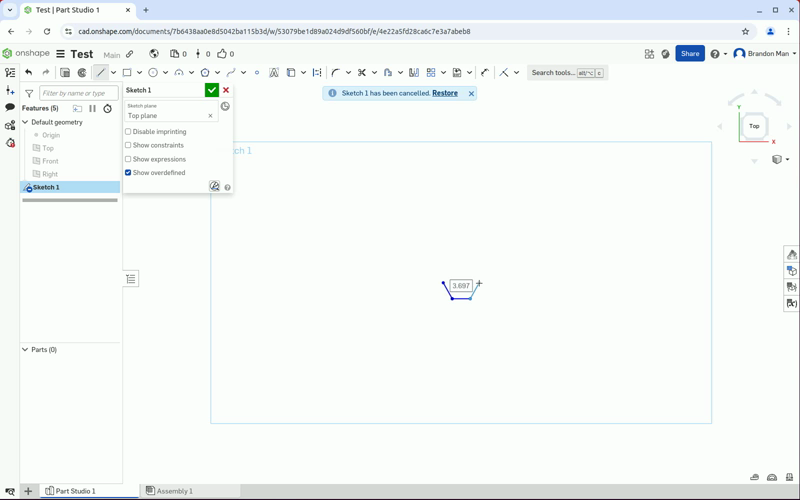
click(479, 282)
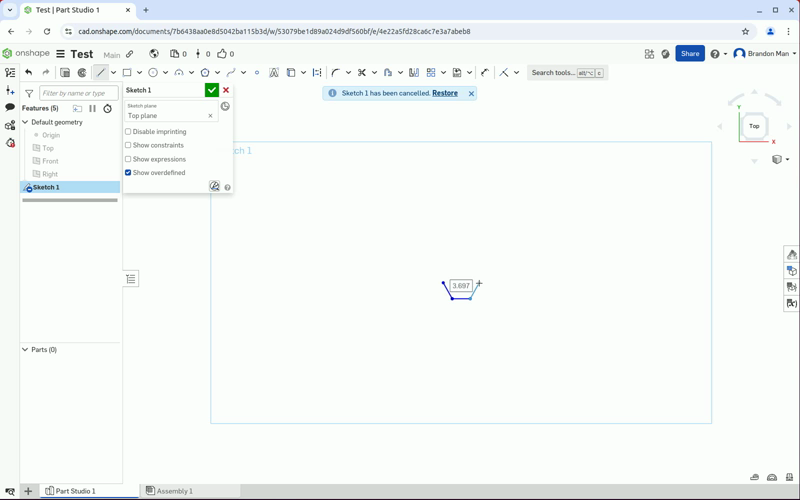
key_up(shift)
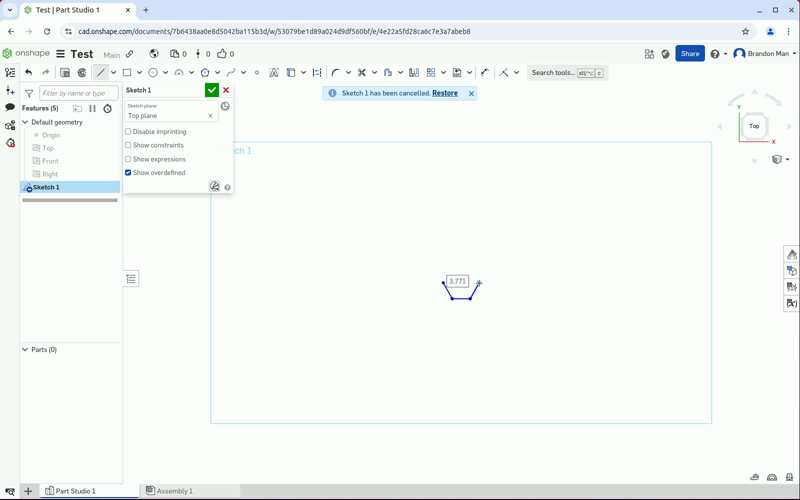
key_down(shift)
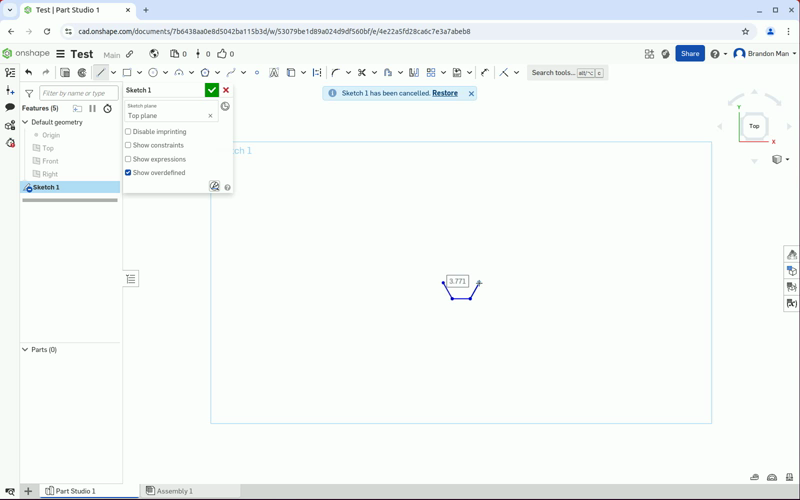
mouse_move(509, 282)
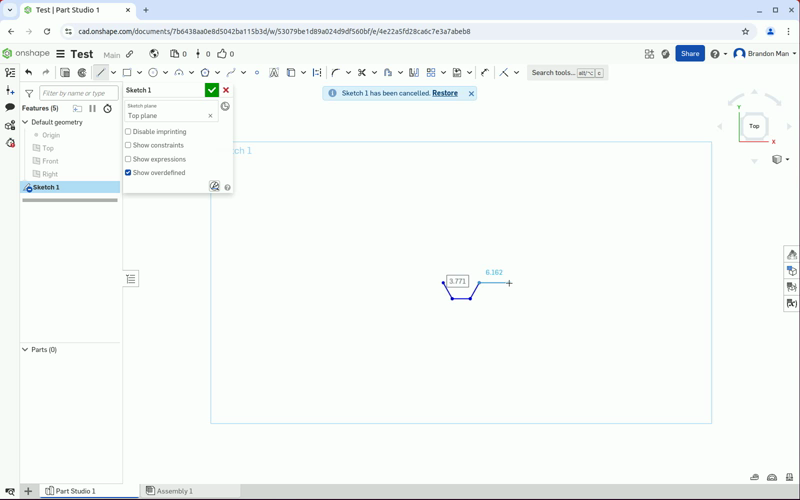
mouse_move(470, 267)
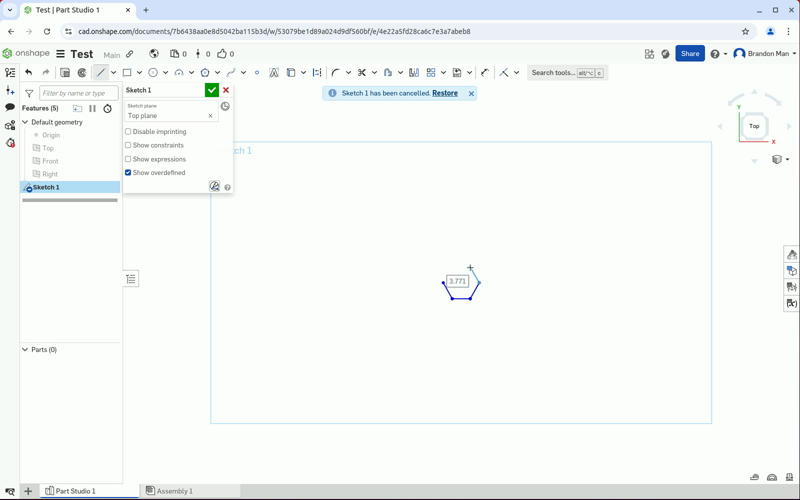
click(470, 267)
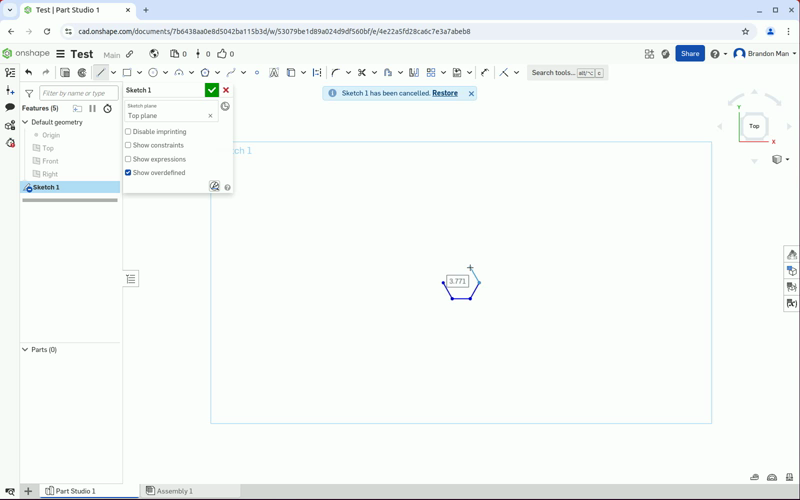
key_up(shift)
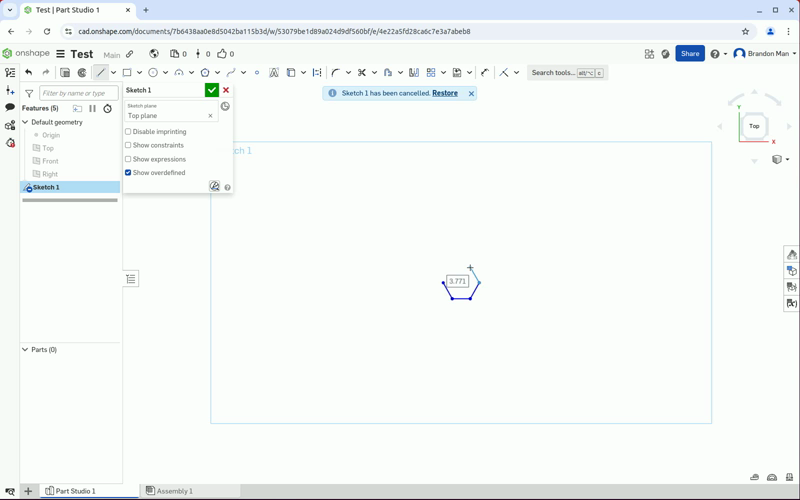
key_down(shift)
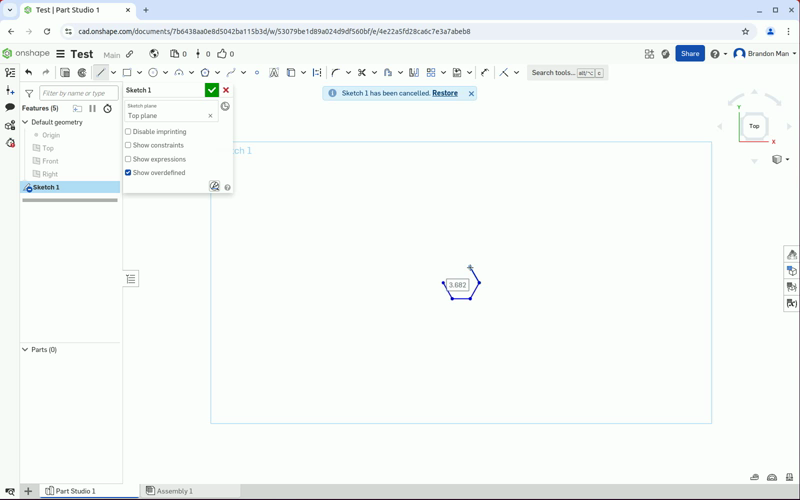
mouse_move(500, 267)
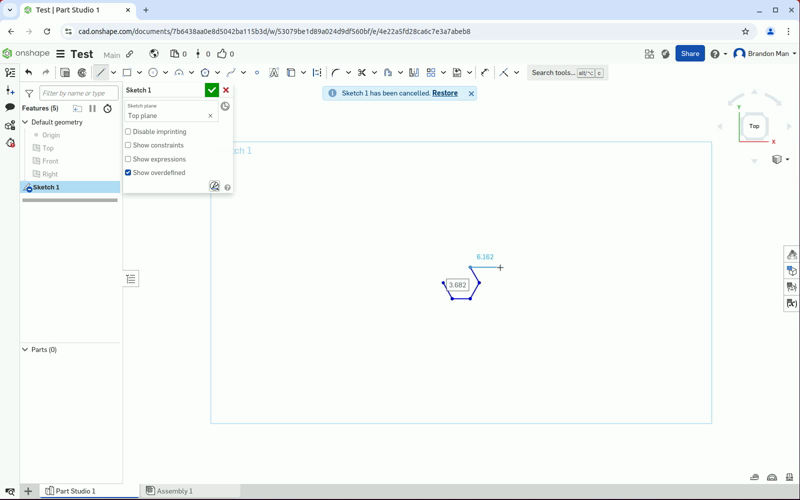
mouse_move(452, 267)
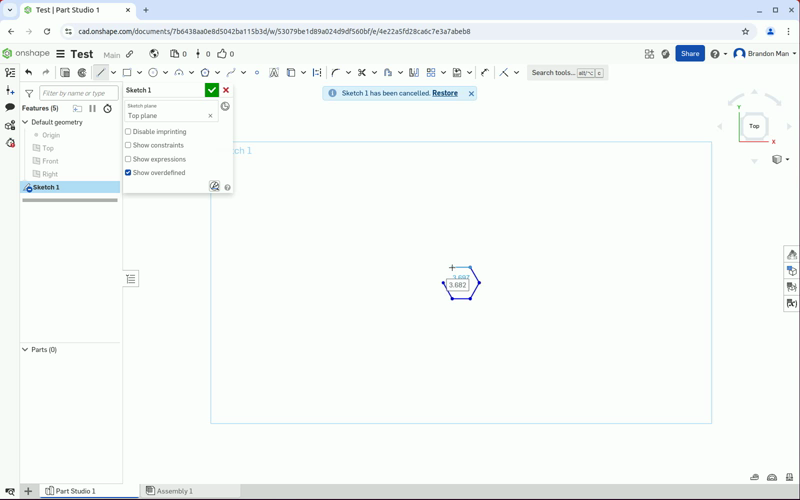
click(452, 267)
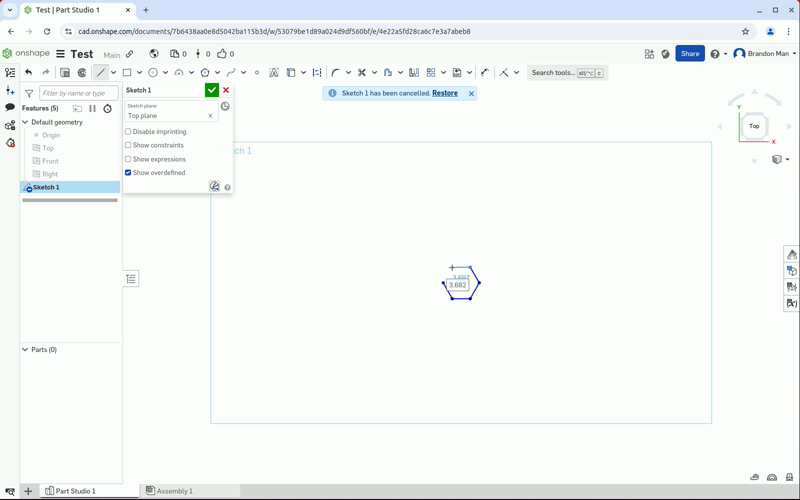
key_up(shift)
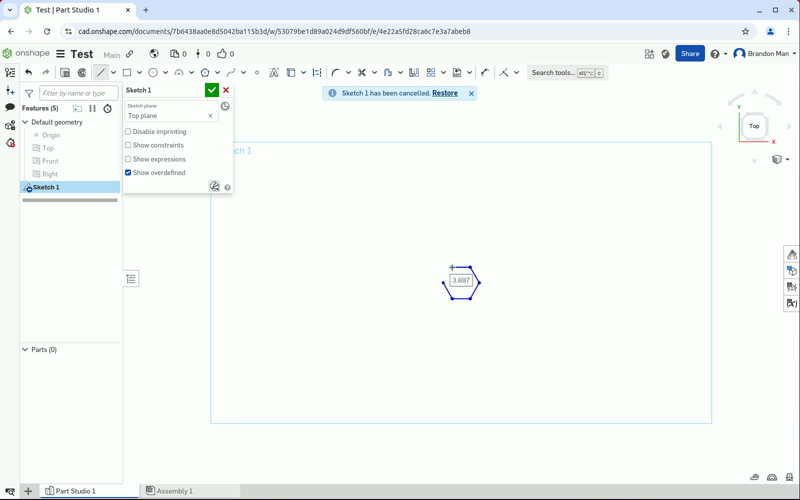
mouse_move(482, 267)
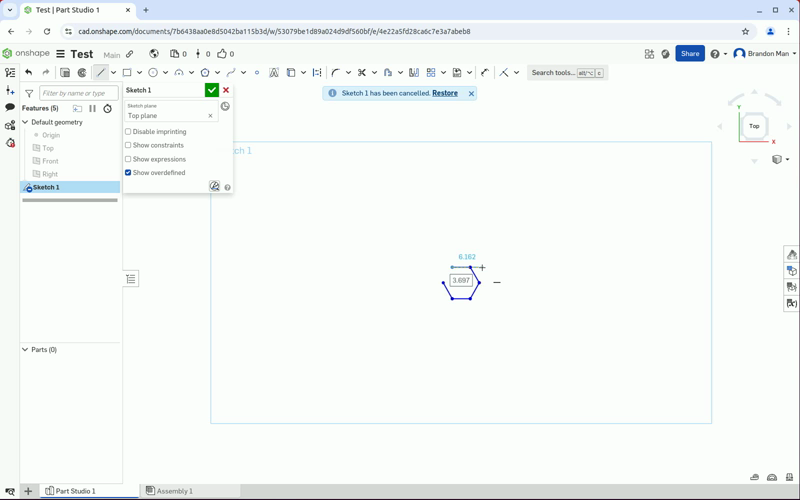
key_down(shift)
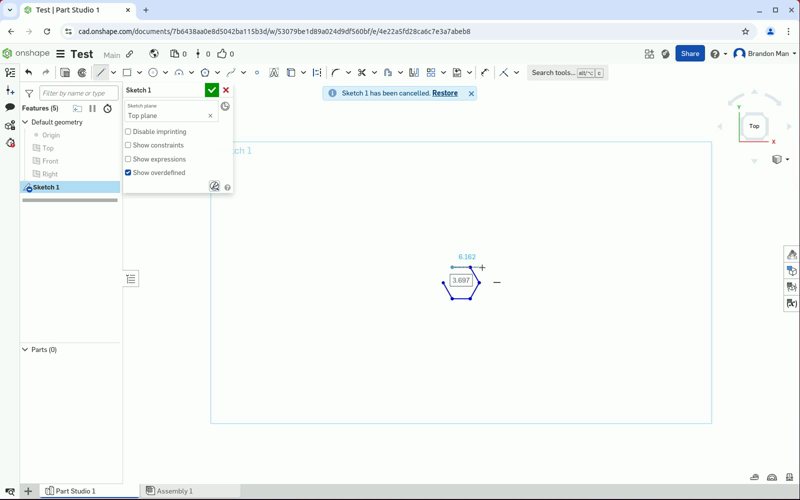
mouse_move(443, 282)
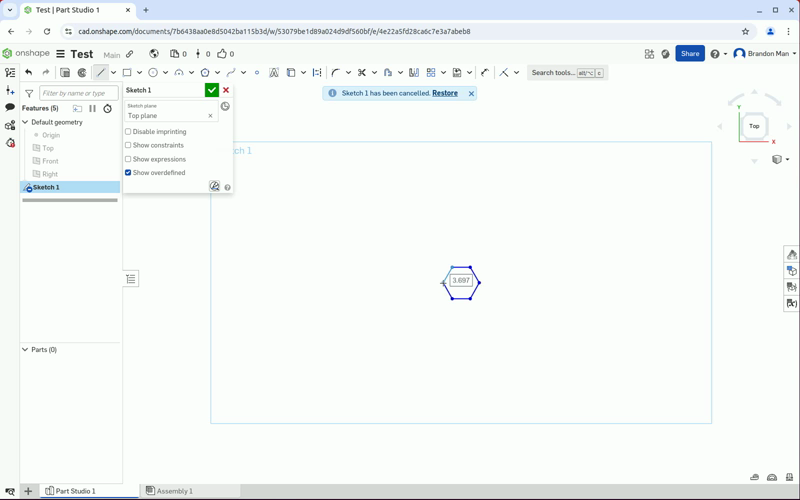
key_up(shift)
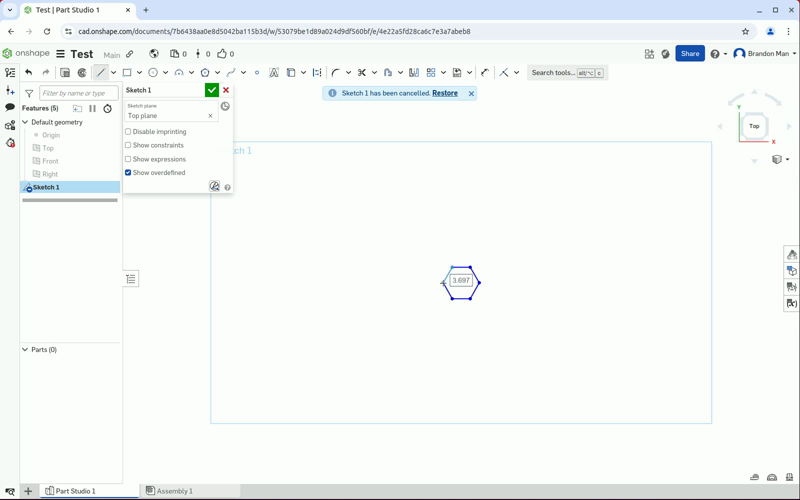
click(443, 282)
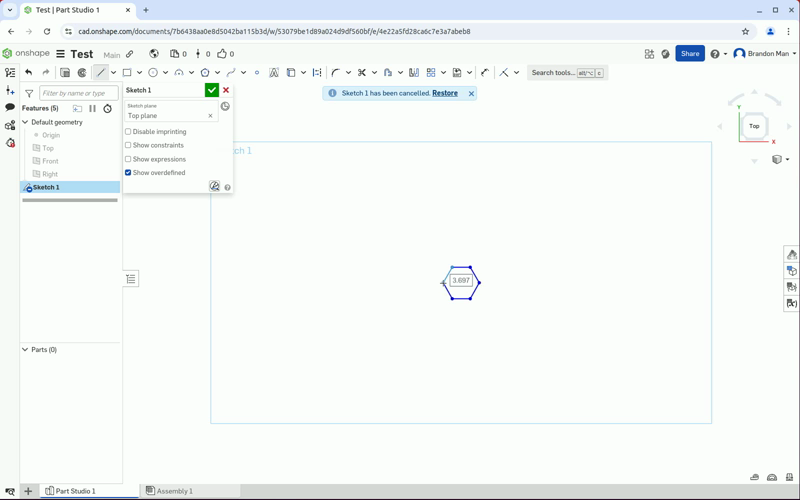
key(esc)
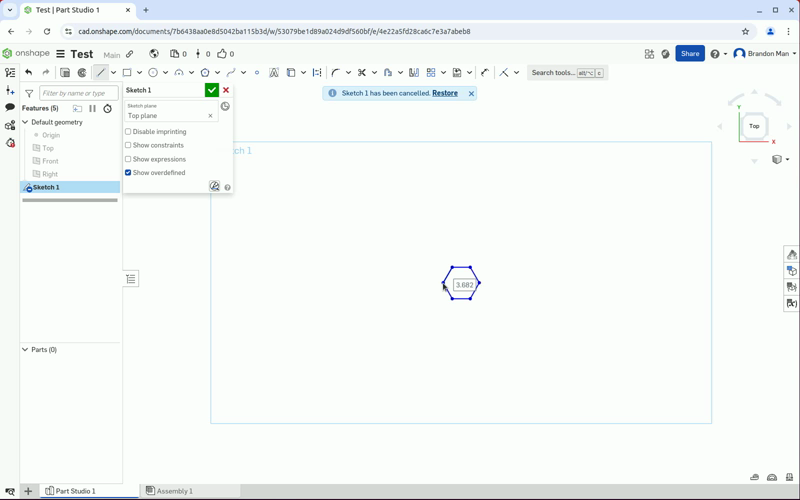
key(c)
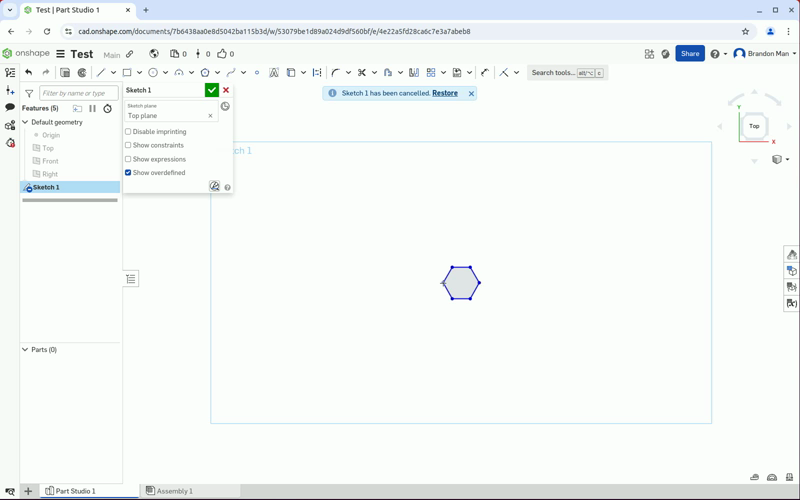
key_down(shift)
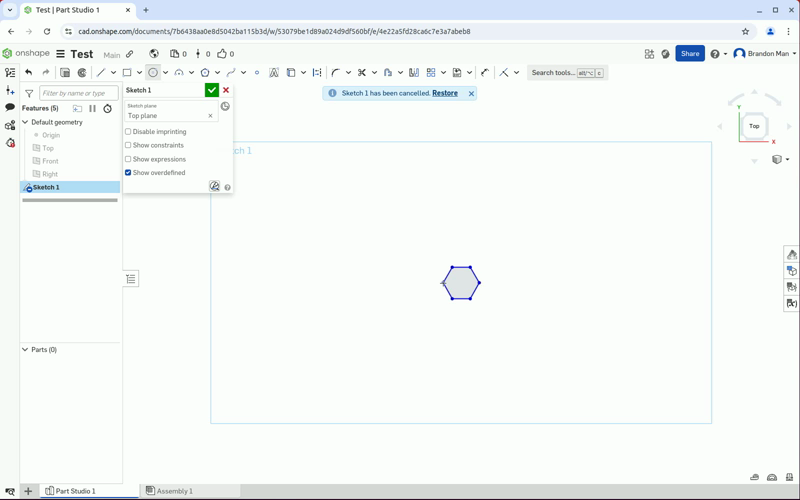
mouse_move(461, 282)
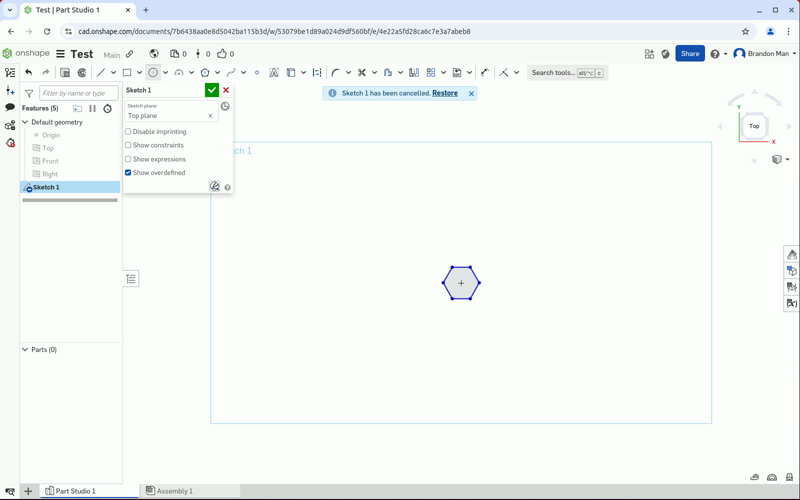
click(461, 282)
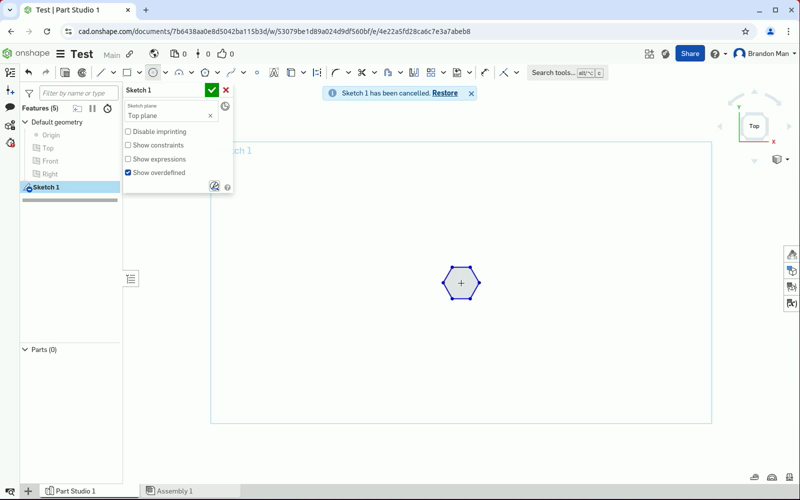
key_up(shift)
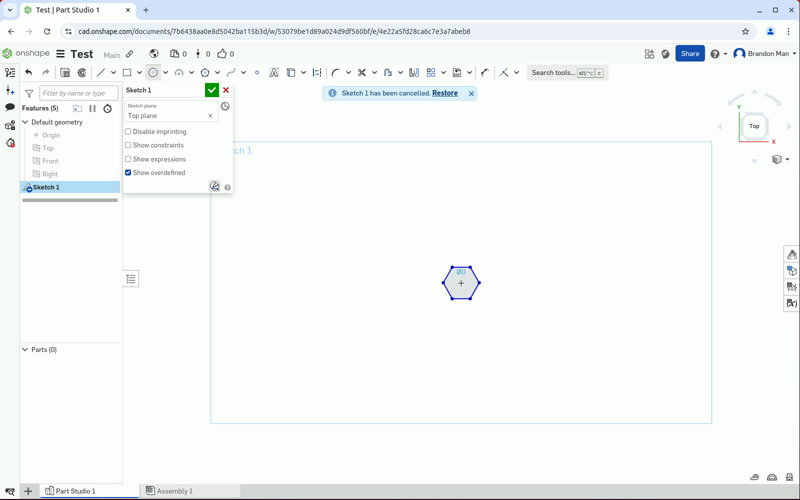
mouse_move(466, 282)
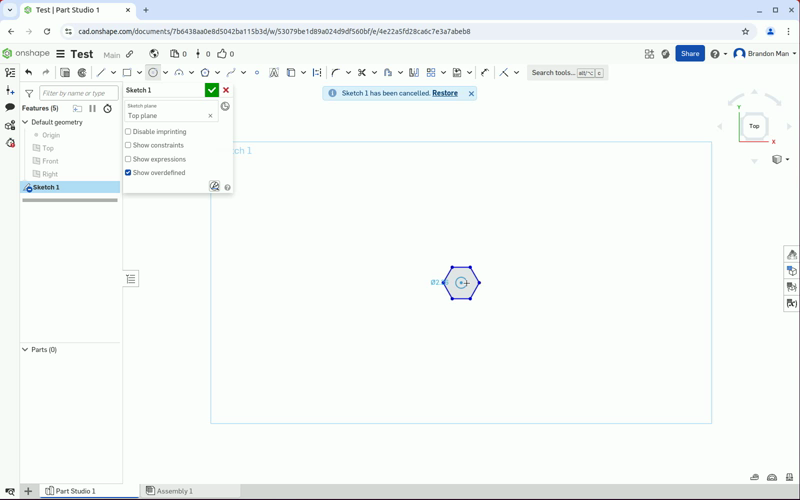
click(466, 282)
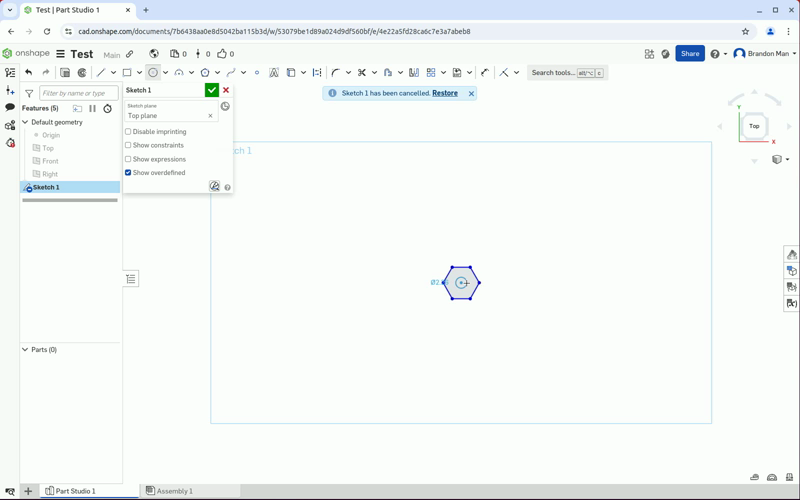
key(esc)
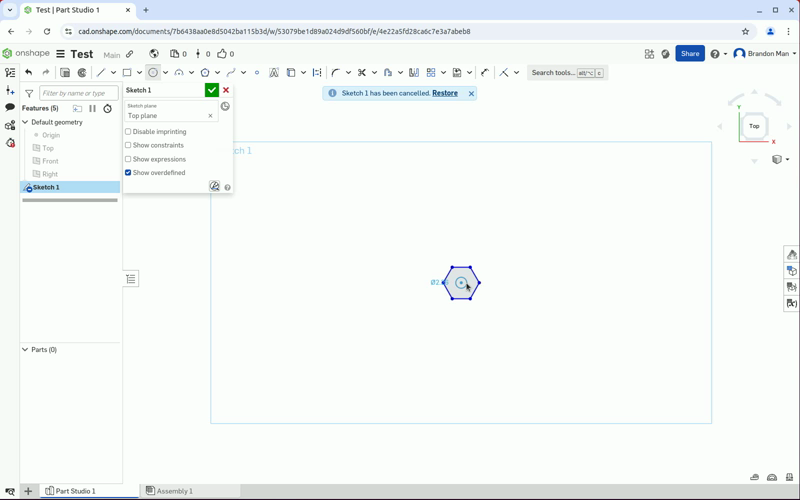
mouse_move(447, 288)
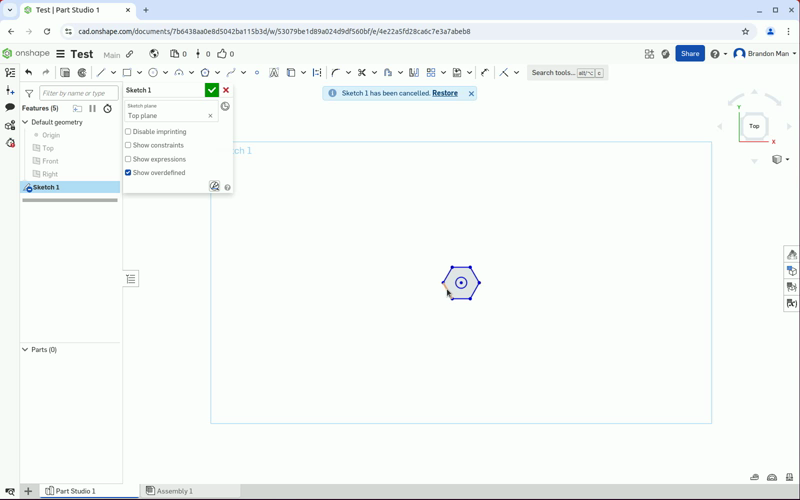
scroll(6)
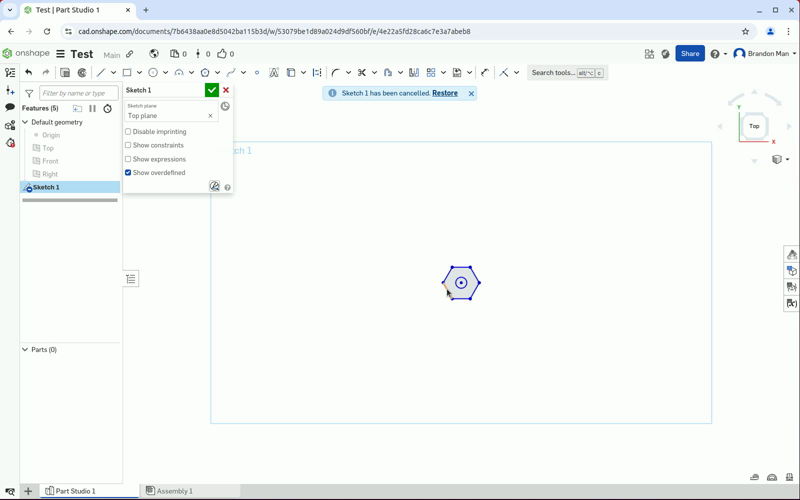
scroll(6)
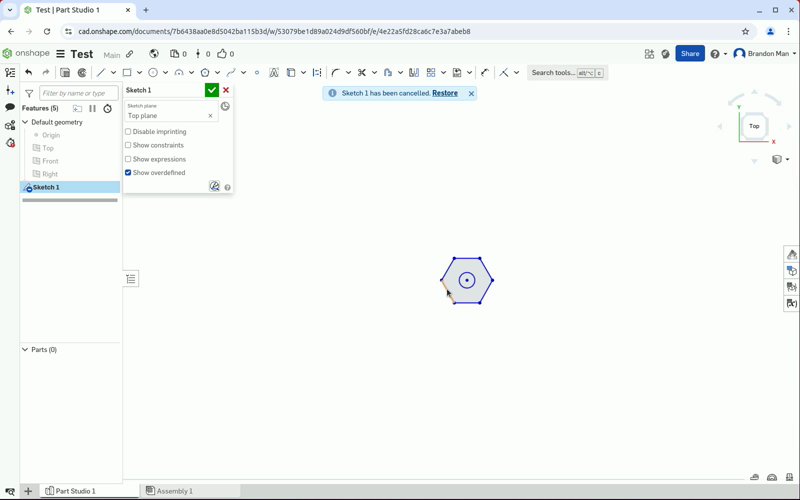
scroll(6)
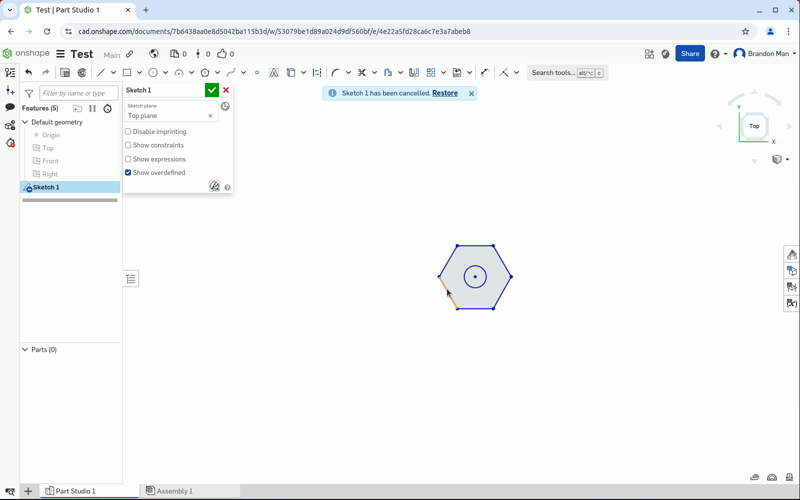
scroll(6)
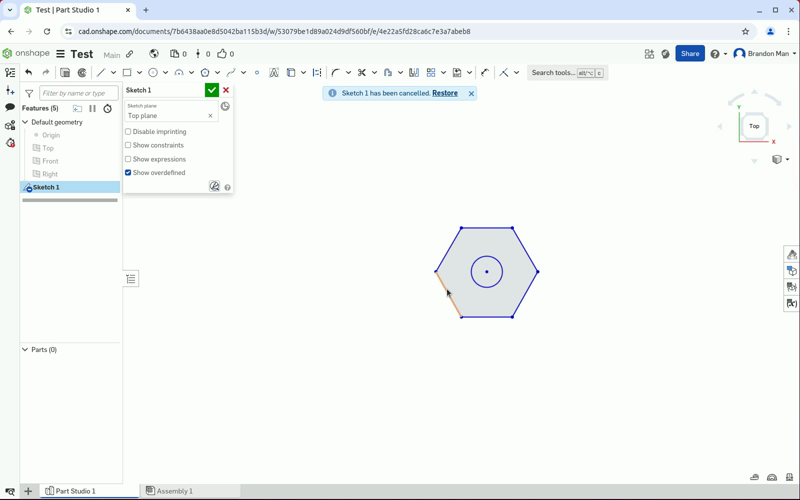
scroll(6)
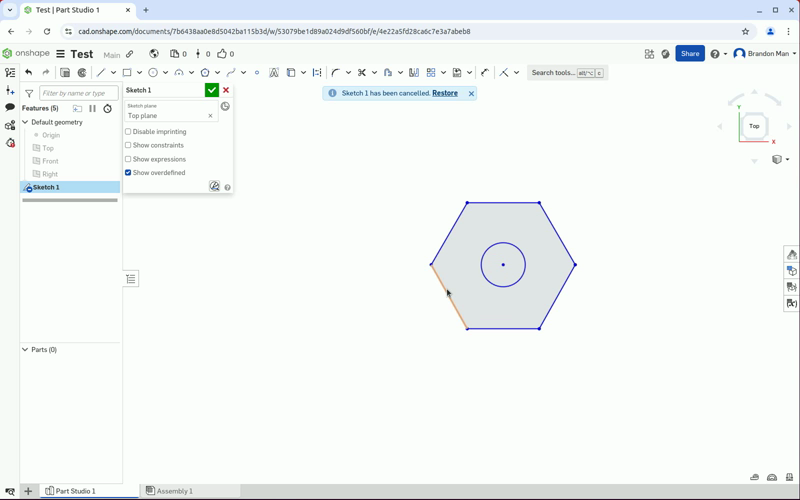
scroll(6)
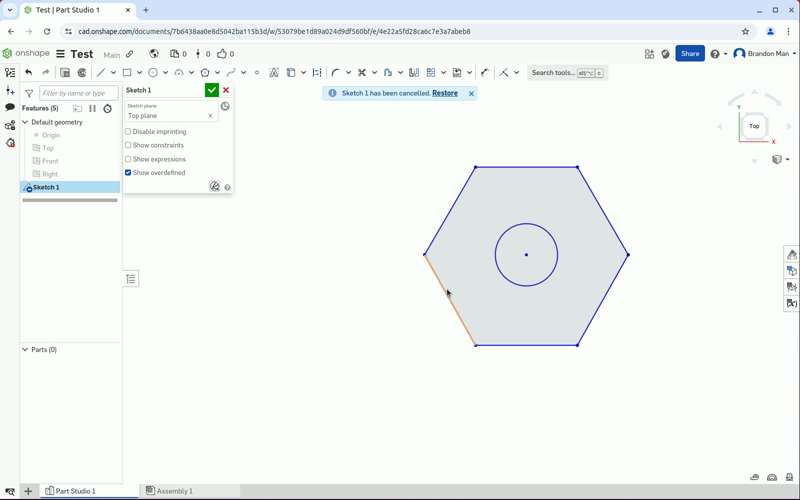
scroll(6)
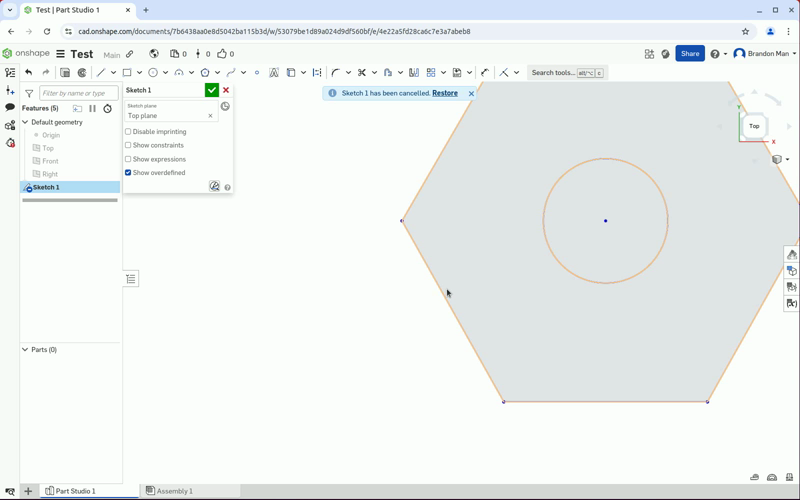
click(447, 288)
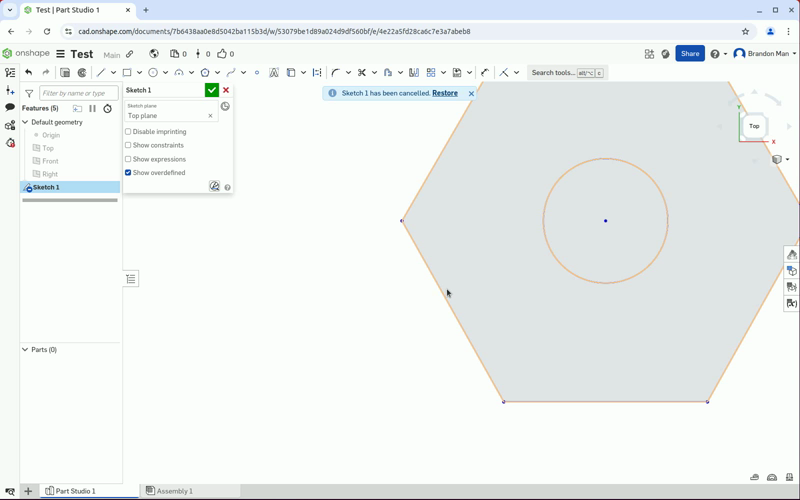
scroll(-6)
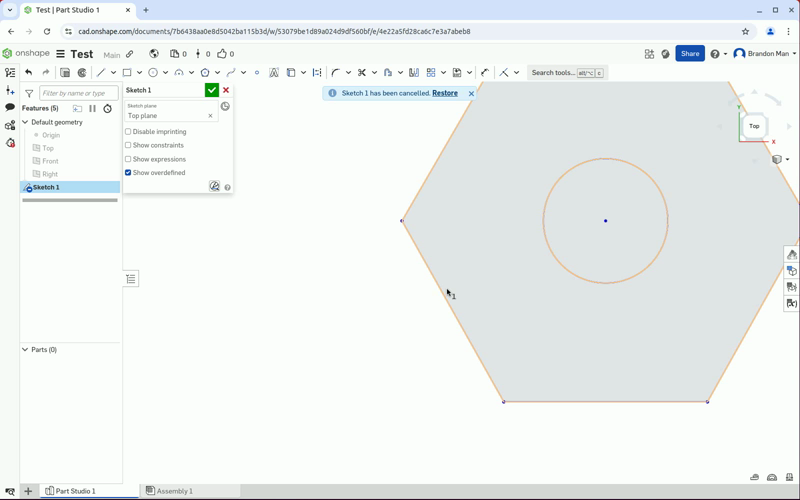
scroll(-6)
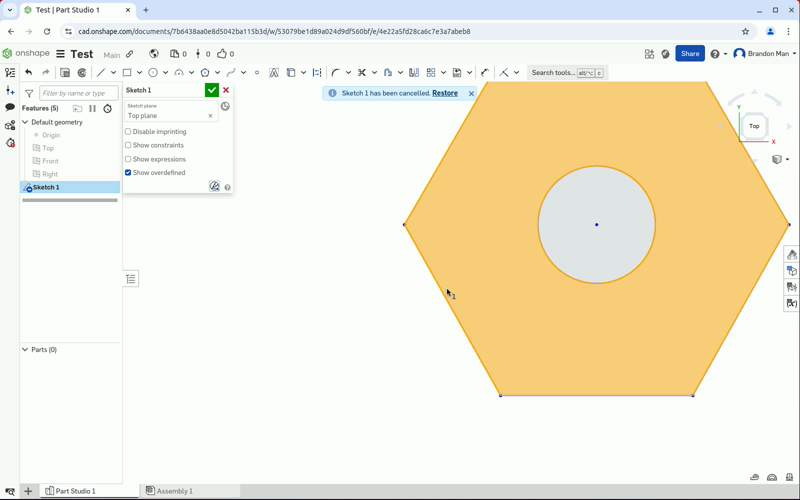
scroll(-6)
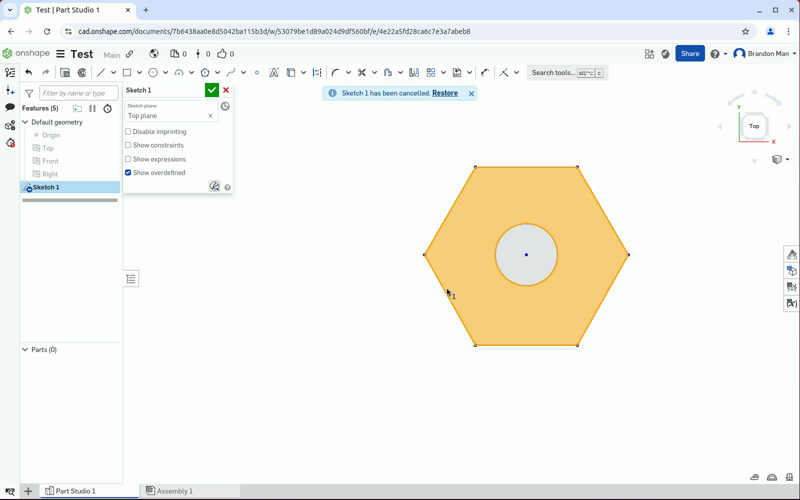
scroll(-6)
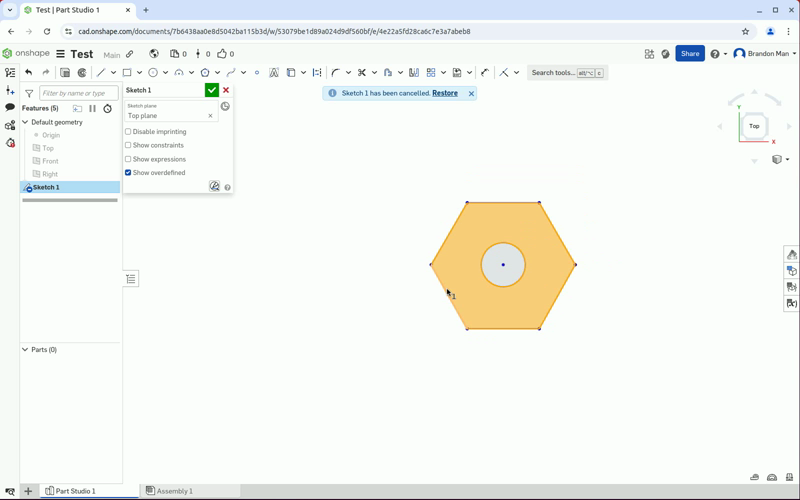
scroll(-6)
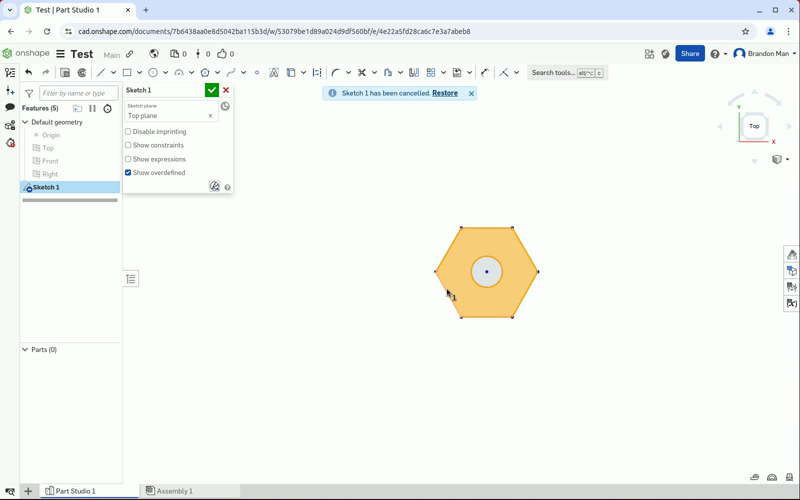
scroll(-6)
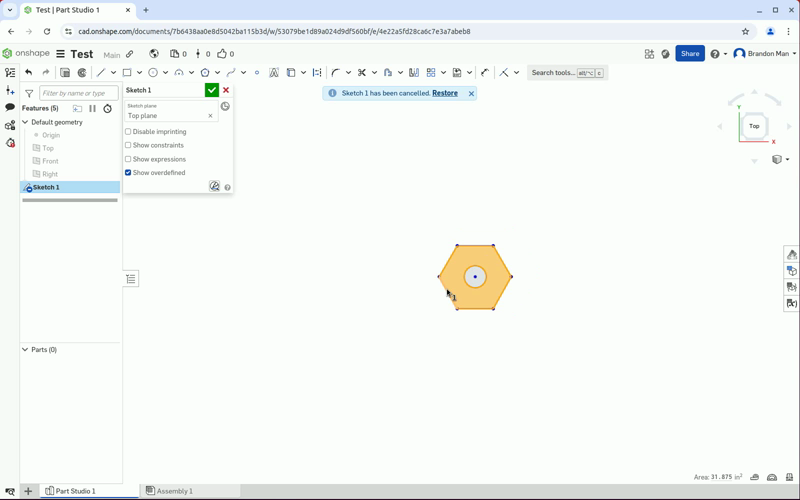
scroll(-6)
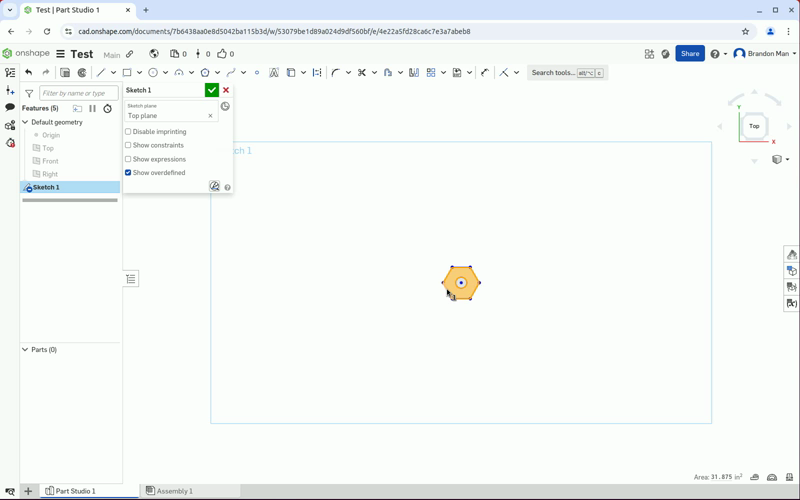
mouse_move(73, 352)
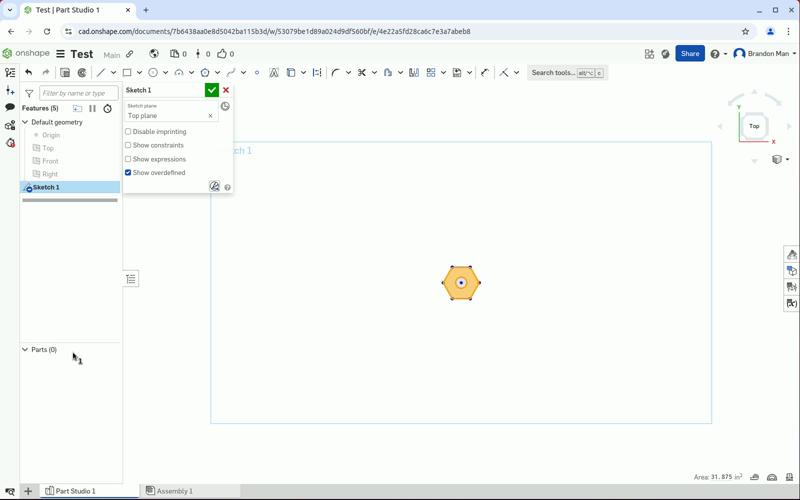
key(shift+y)
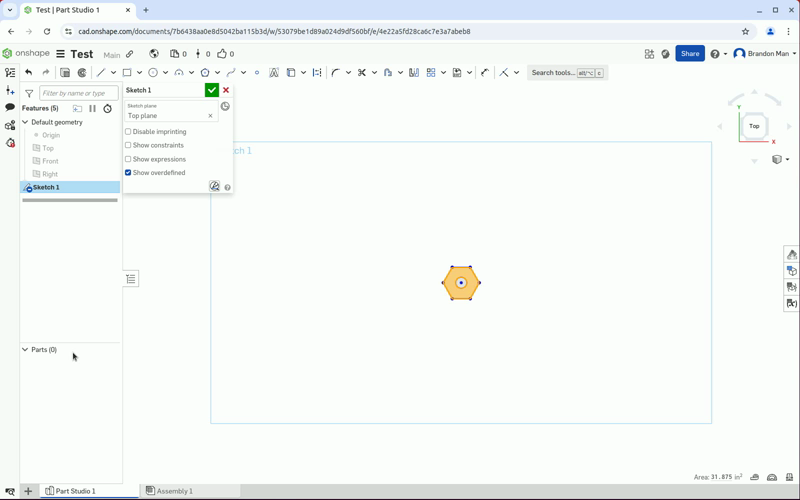
key(shift+e)
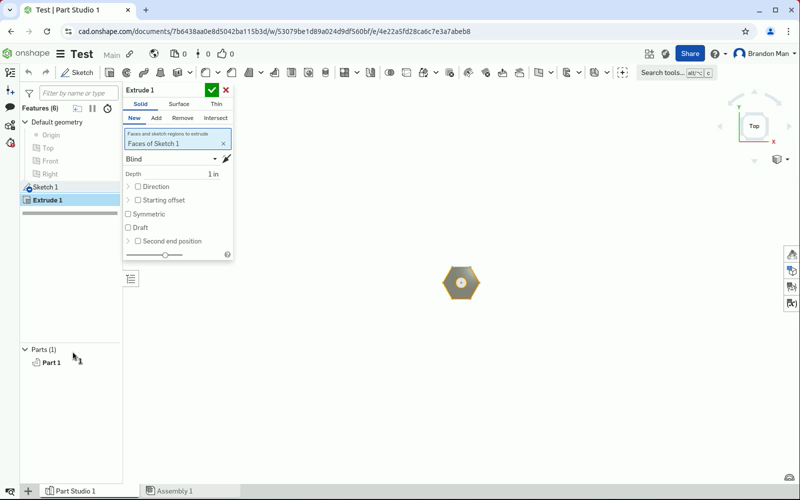
mouse_move(143, 106)
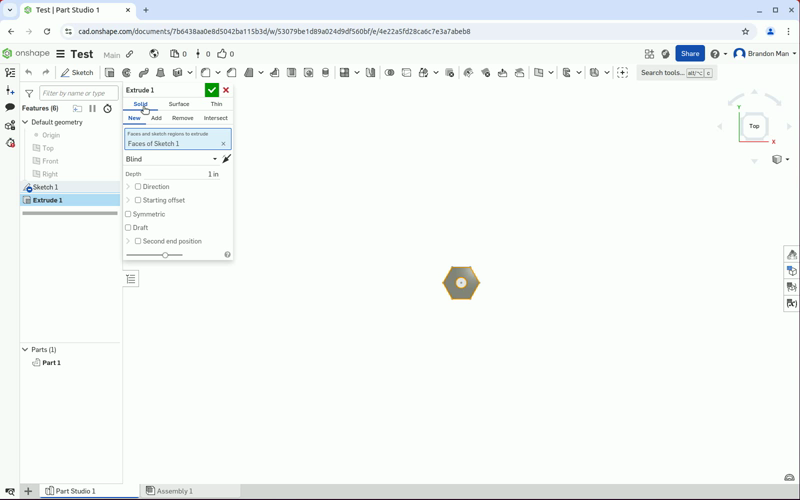
click(143, 106)
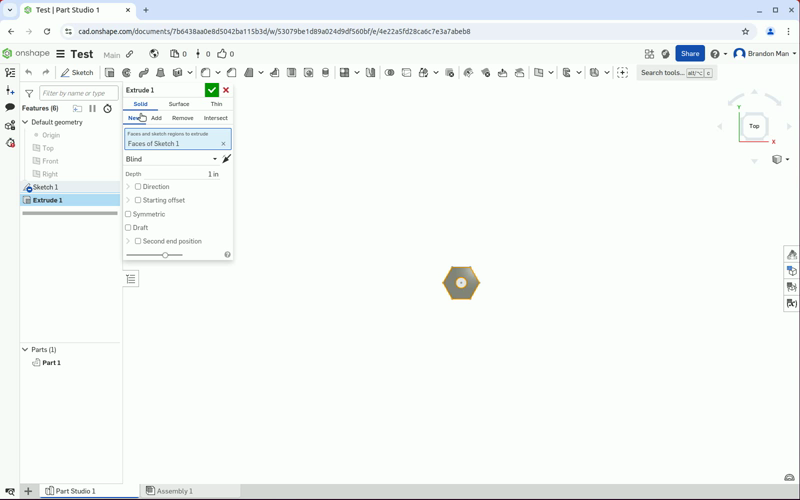
mouse_move(137, 120)
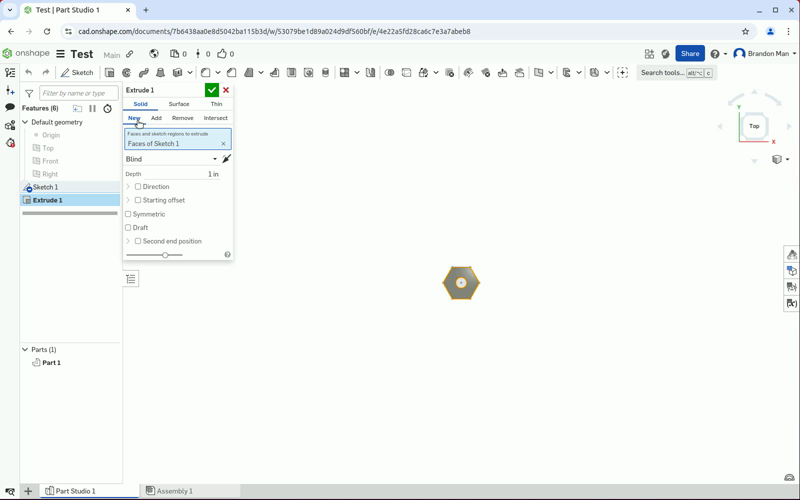
click(137, 120)
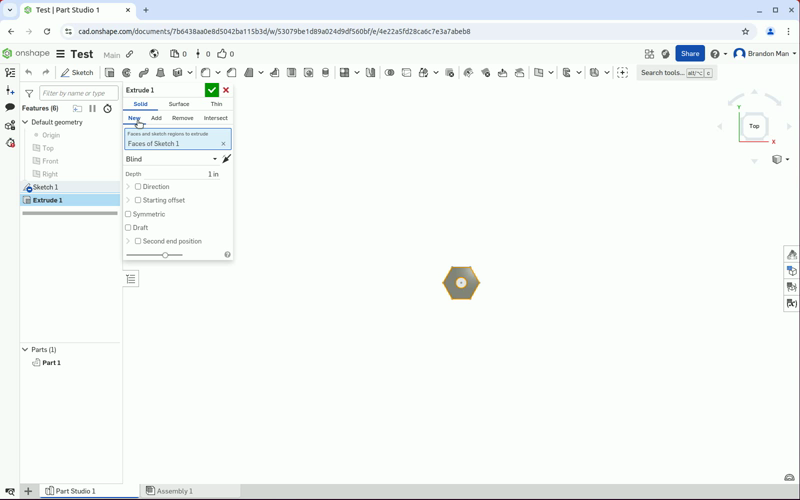
key(tab, 4)
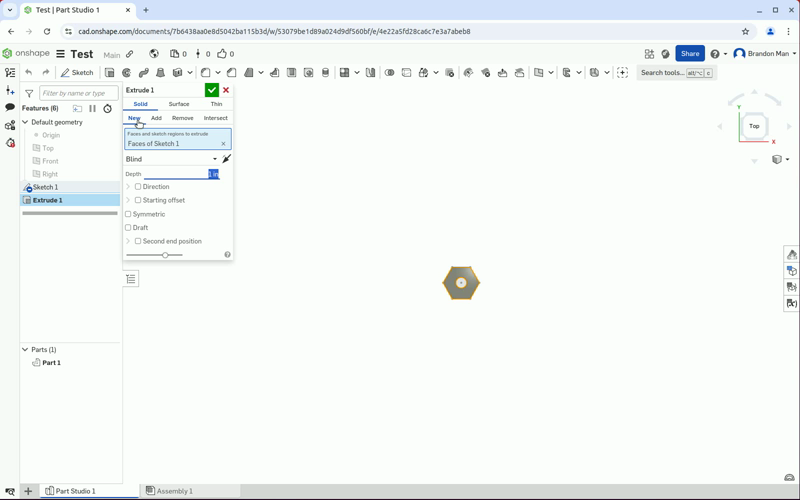
text(3.129)
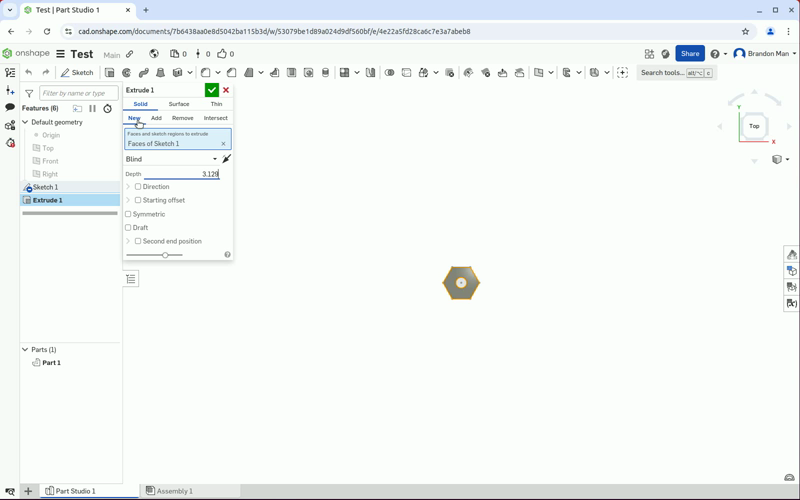
key(enter)
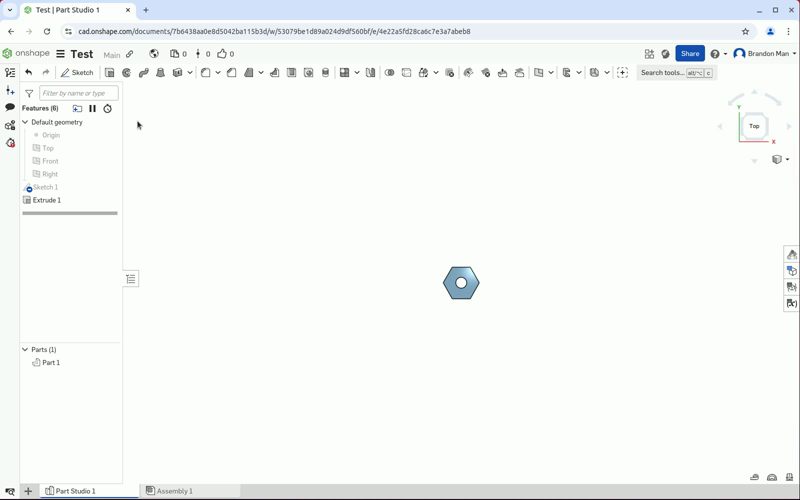
key(shift+h)
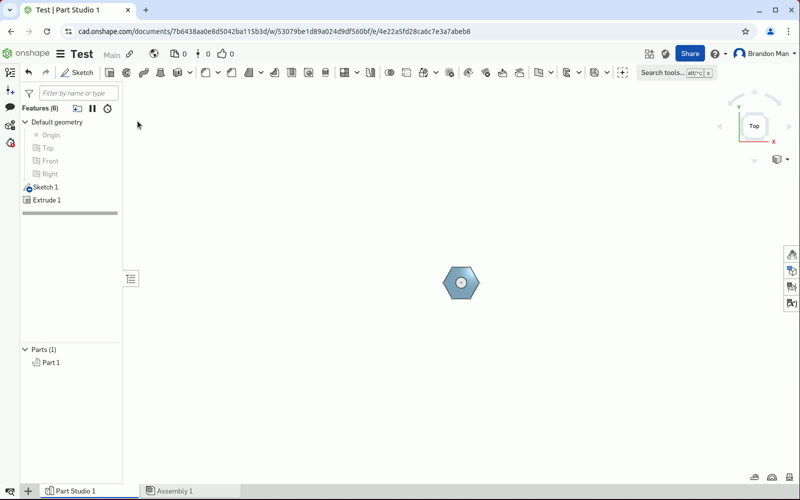
key(shift+h)
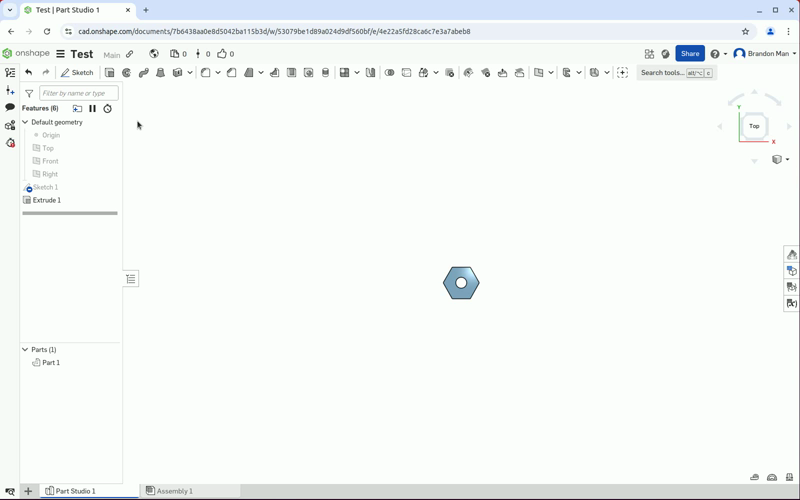
mouse_move(73, 189)
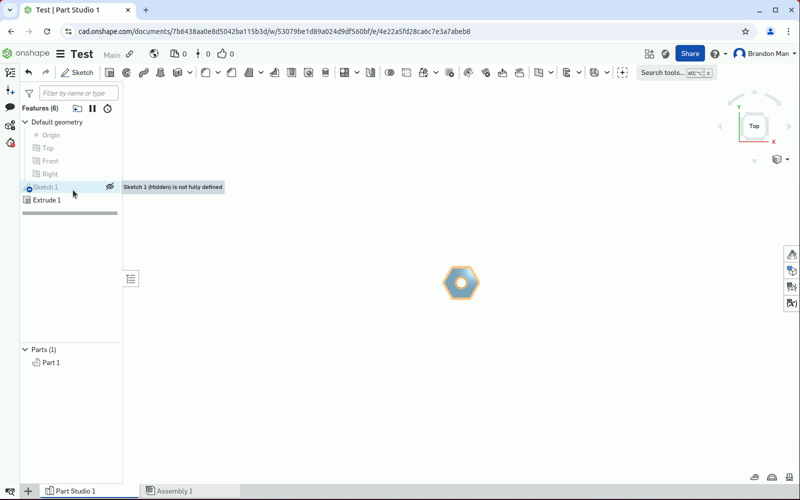
click(73, 189)
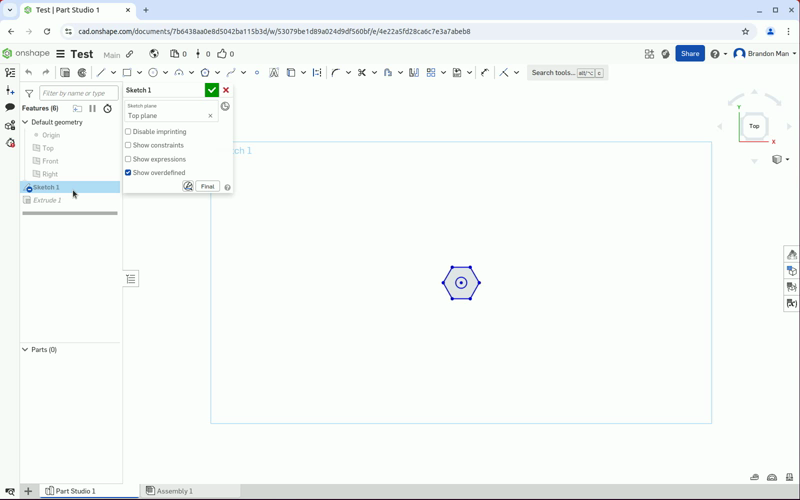
mouse_move(229, 92)
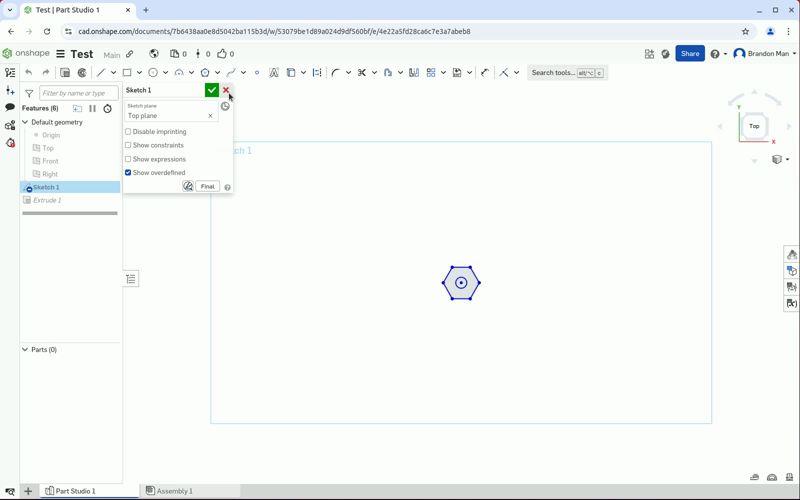
click(229, 92)
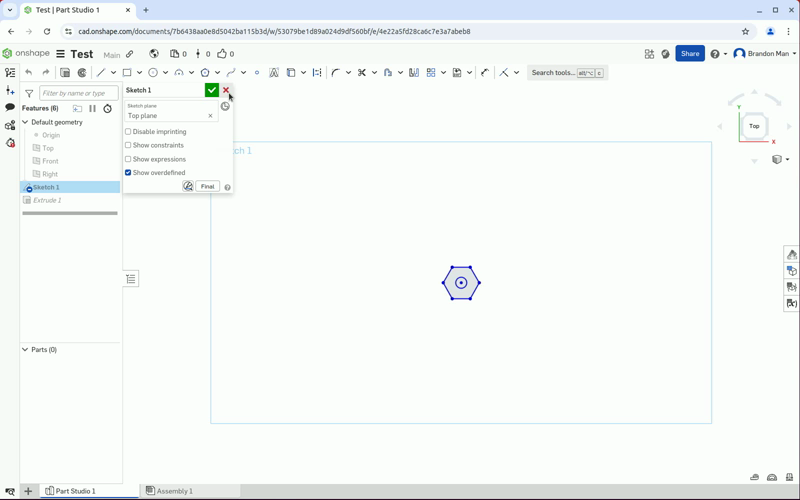
key(shift+s)
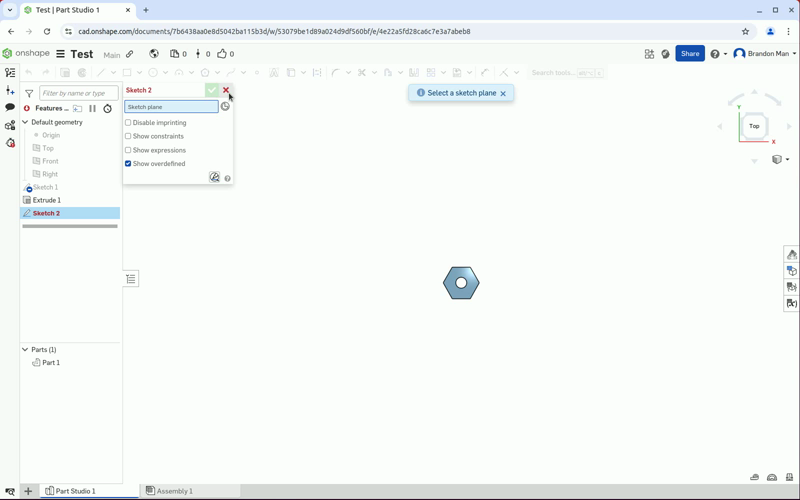
mouse_move(73, 150)
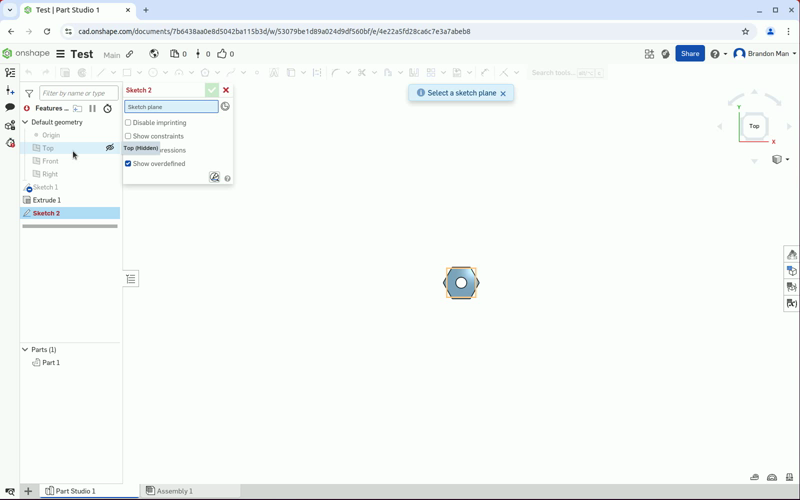
click(73, 150)
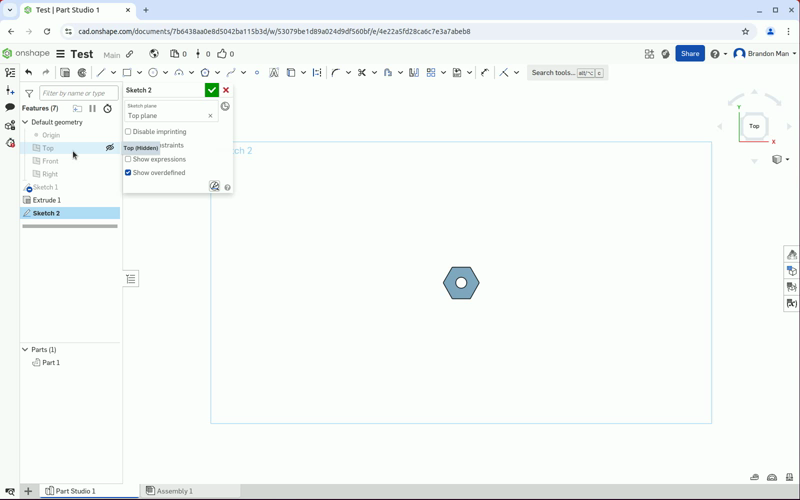
mouse_move(73, 352)
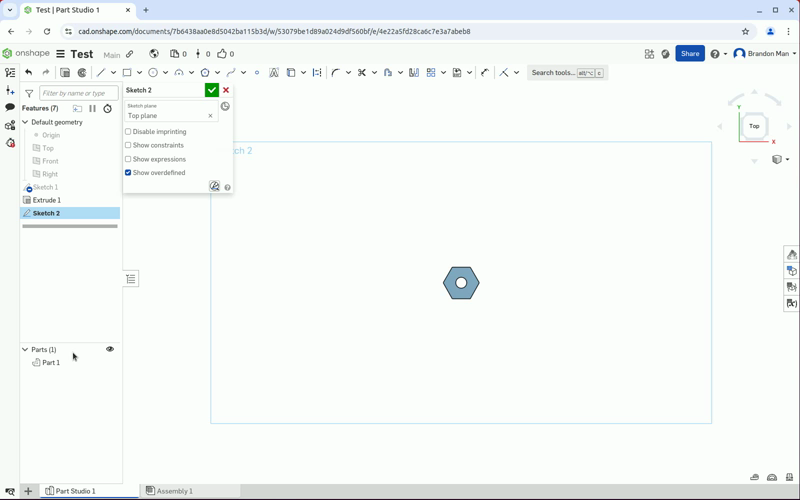
key(y)
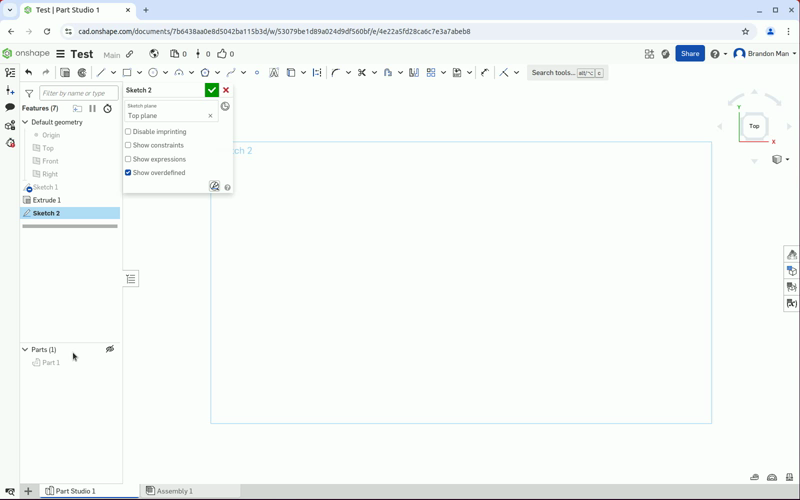
key(c)
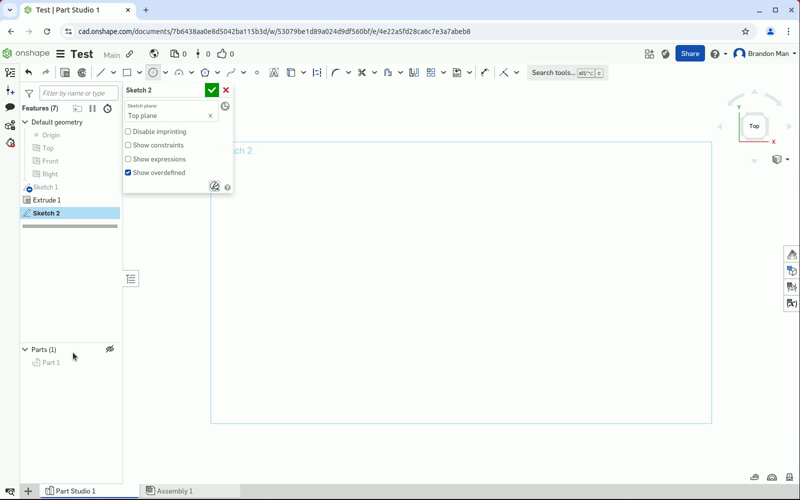
key_down(shift)
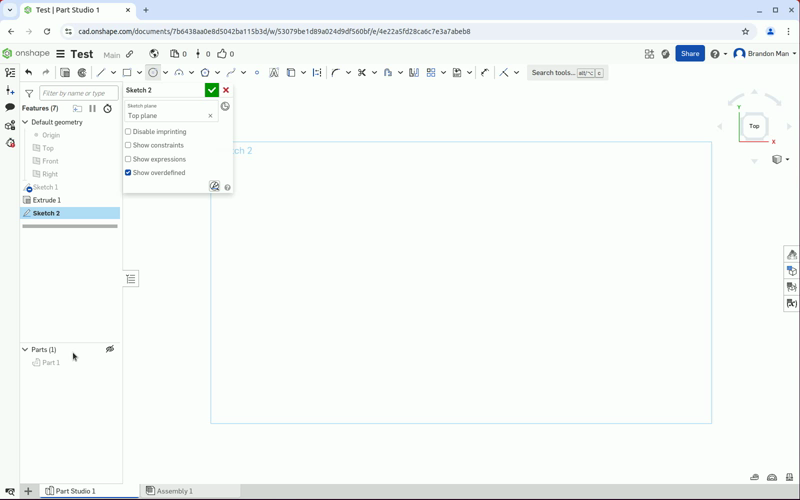
mouse_move(448, 183)
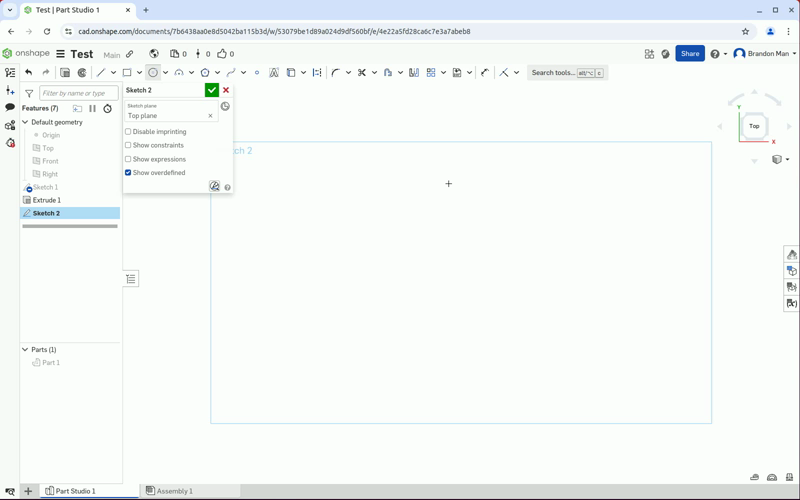
click(448, 183)
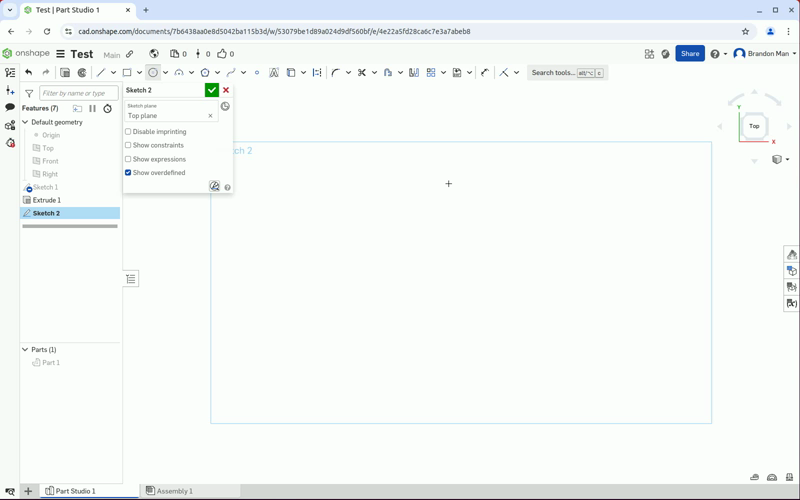
key_up(shift)
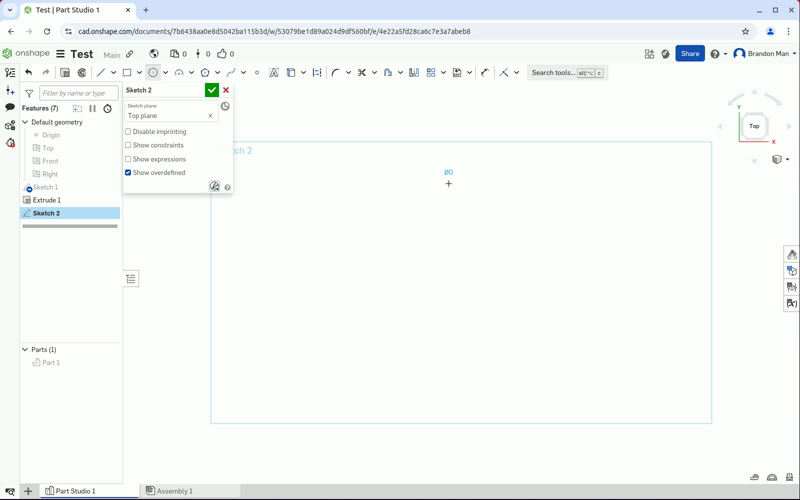
mouse_move(452, 183)
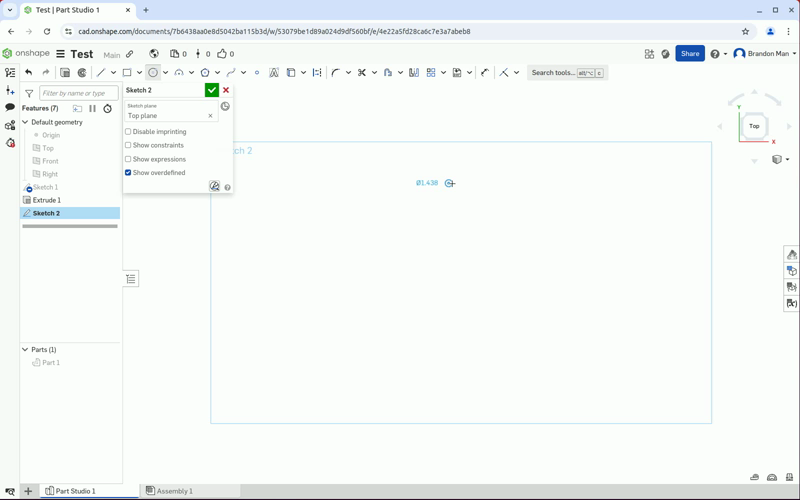
click(452, 183)
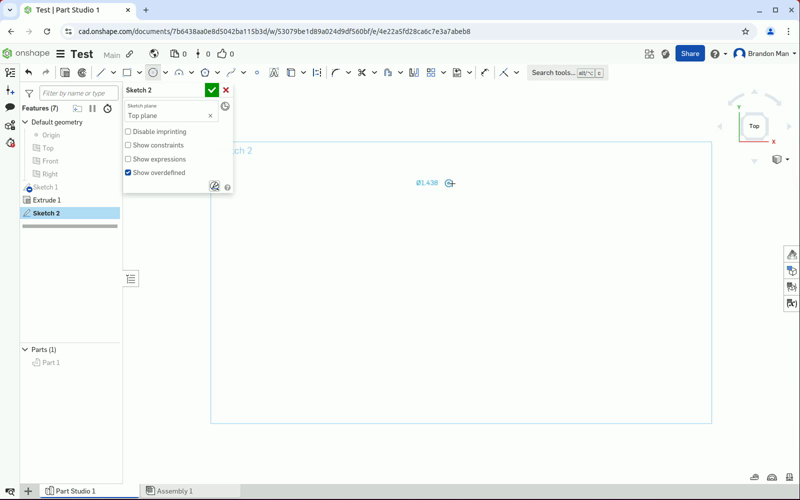
key(esc)
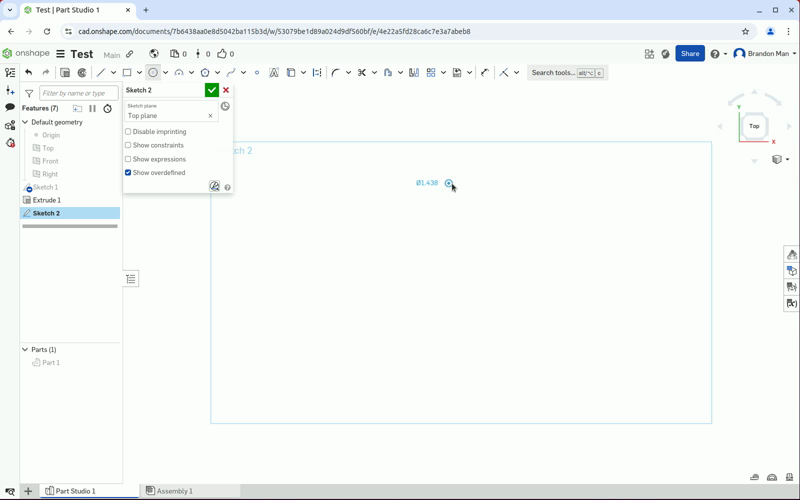
mouse_move(445, 182)
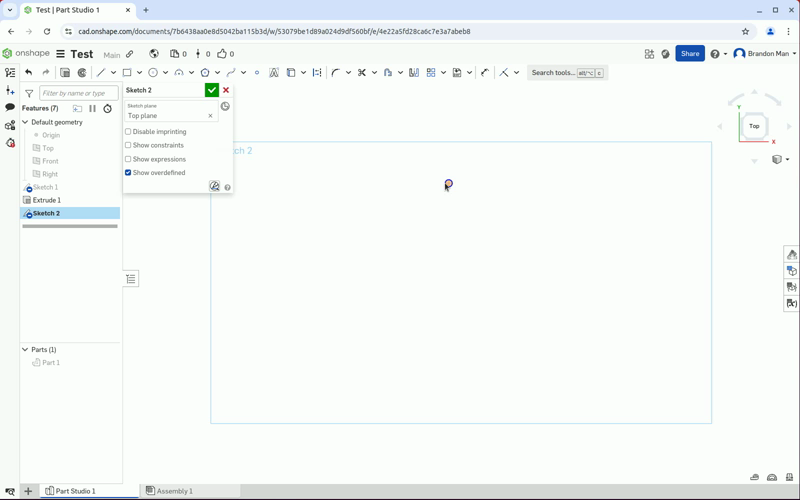
scroll(6)
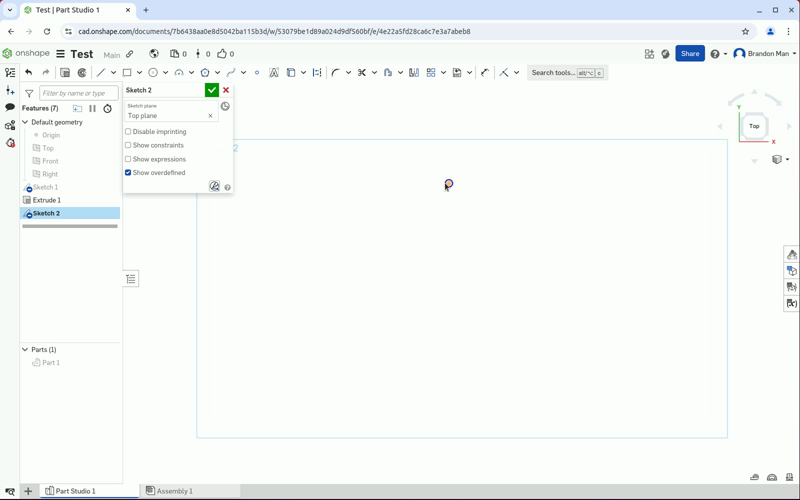
scroll(6)
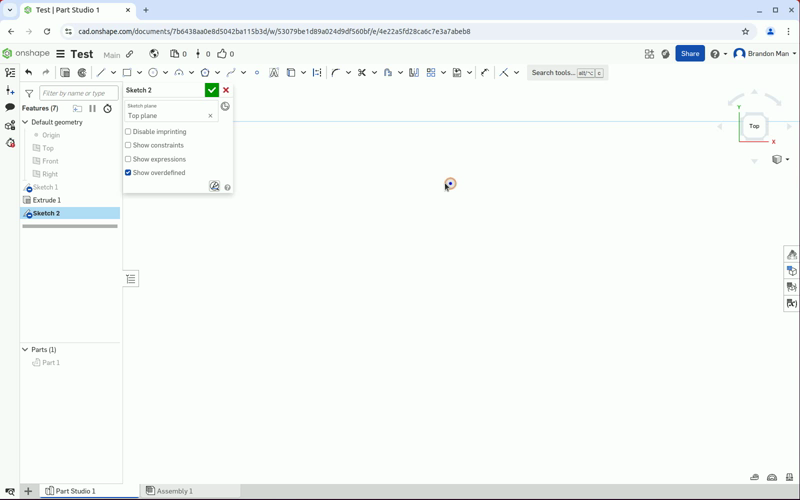
scroll(6)
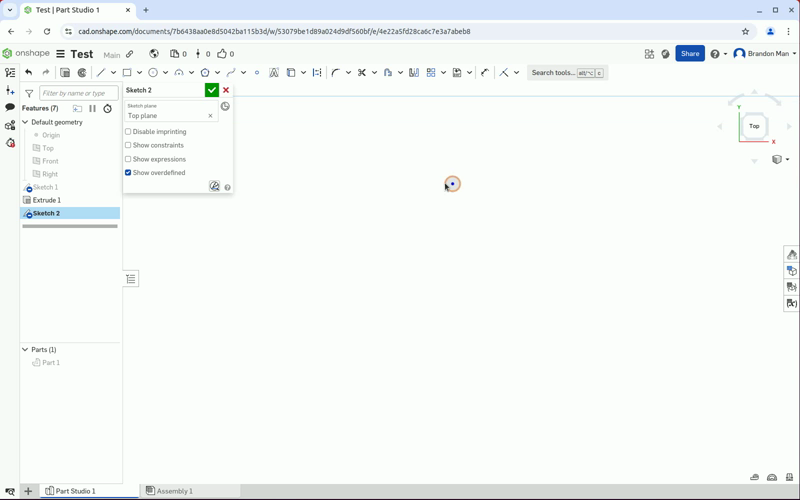
scroll(6)
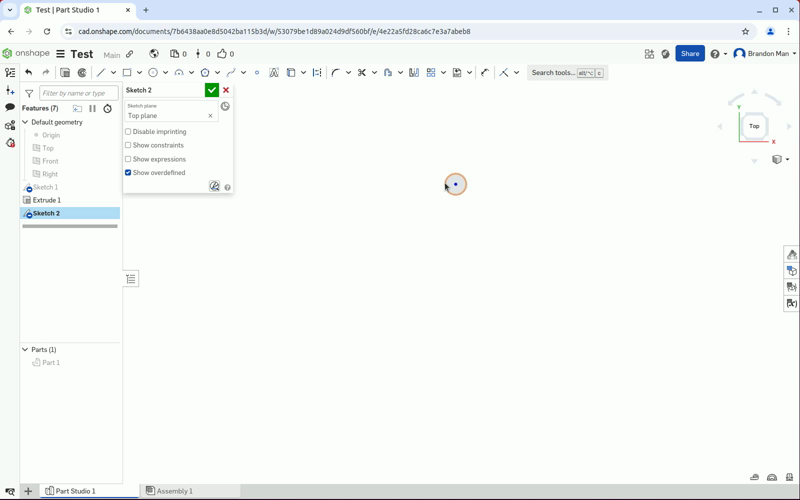
scroll(6)
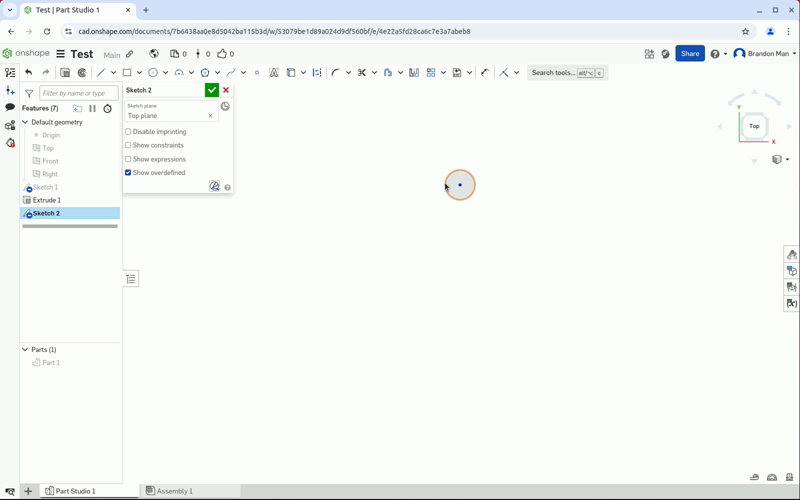
scroll(6)
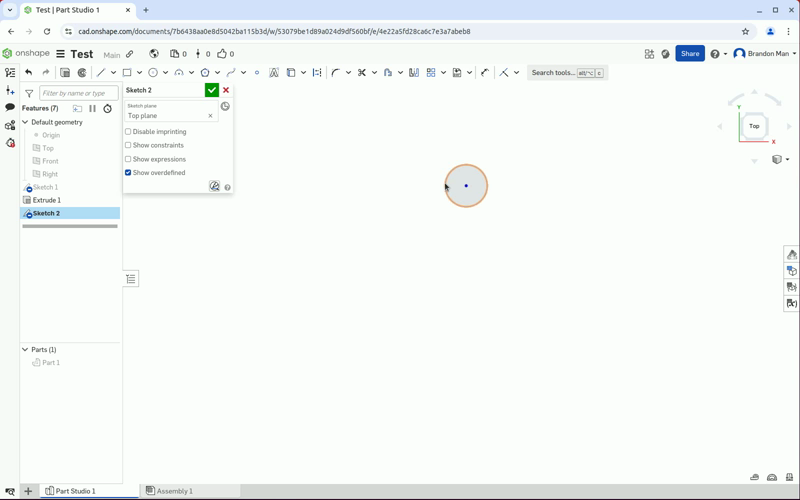
scroll(6)
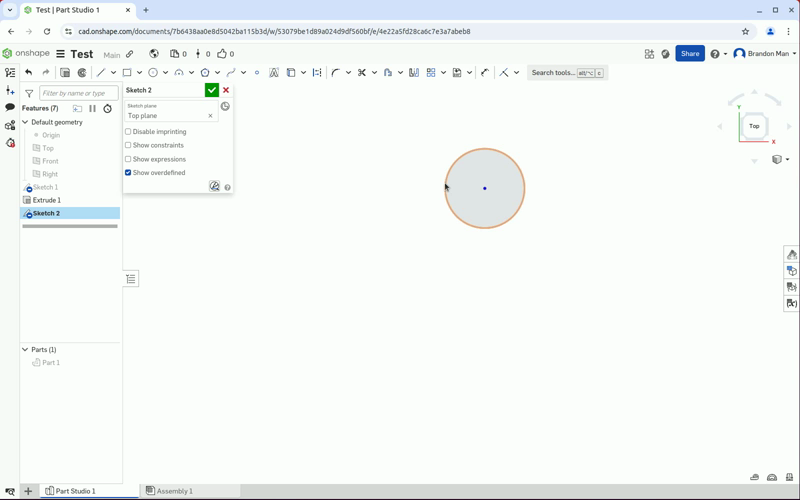
click(445, 182)
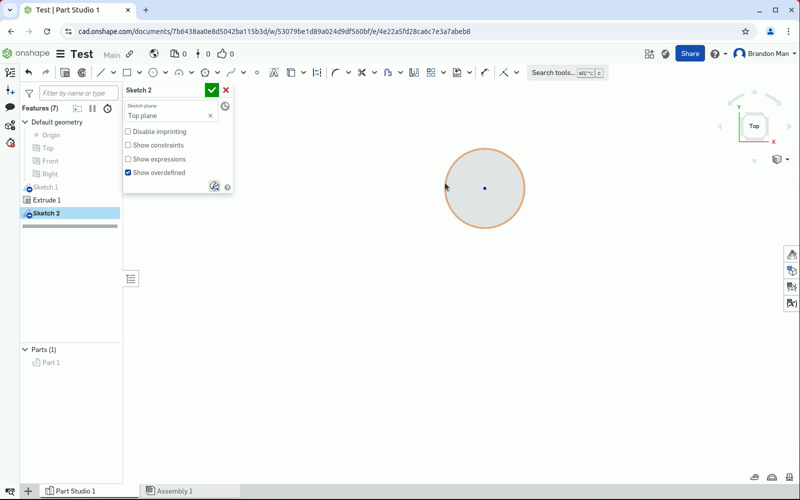
scroll(-6)
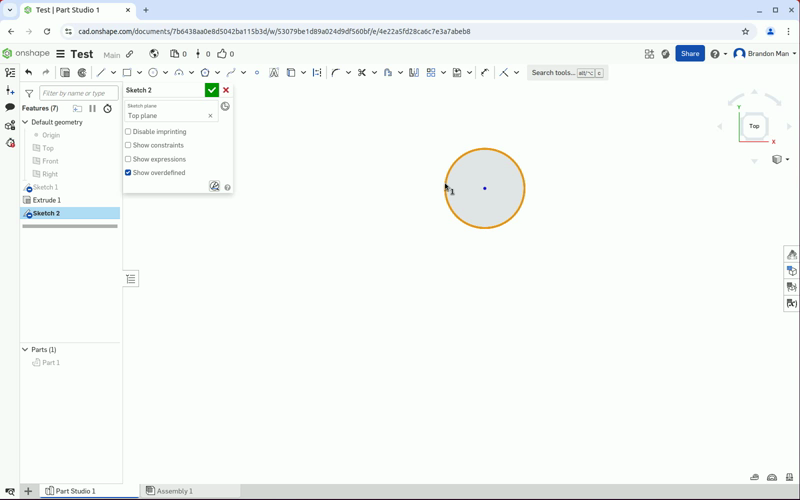
scroll(-6)
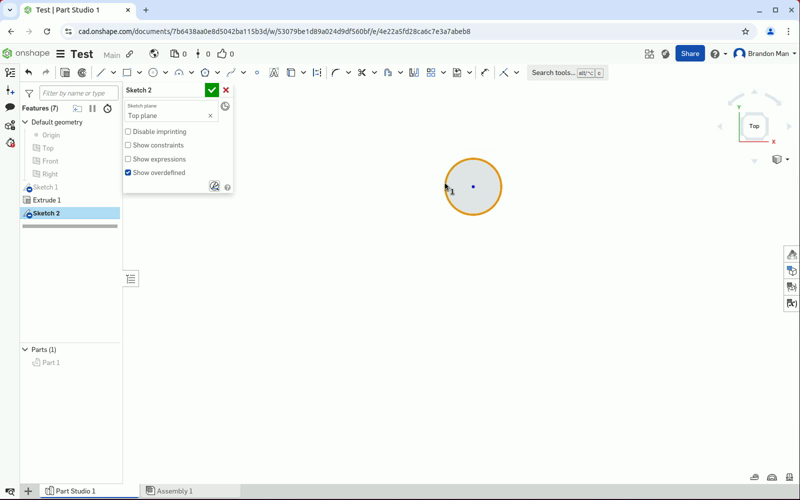
scroll(-6)
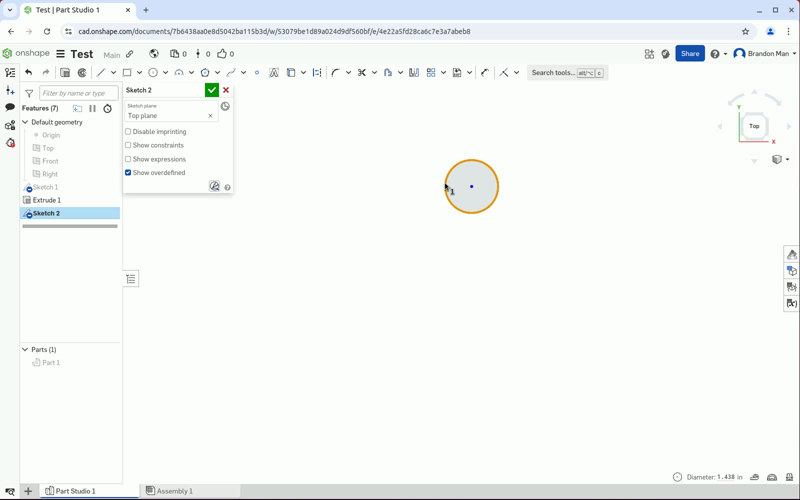
scroll(-6)
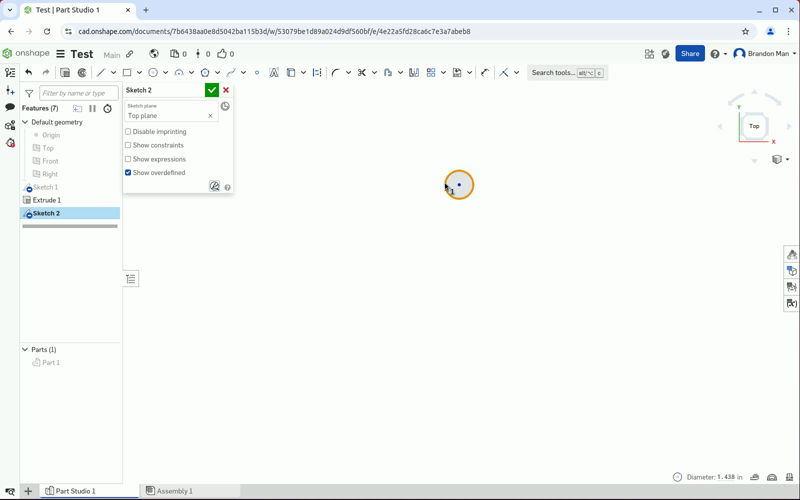
scroll(-6)
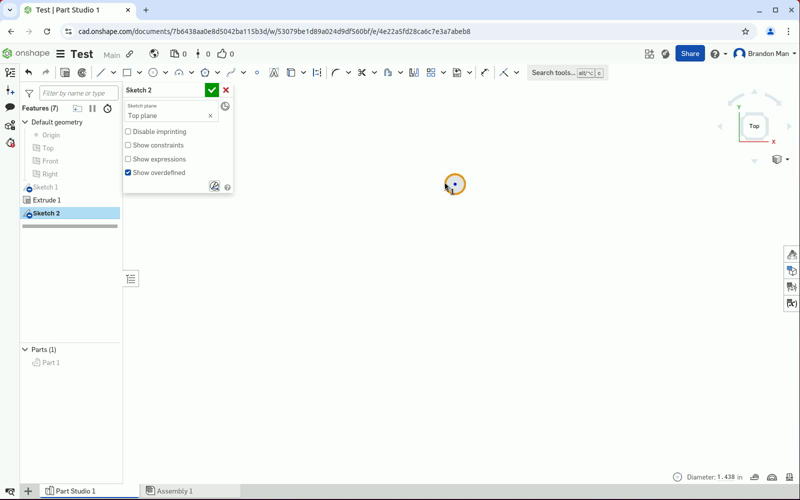
scroll(-6)
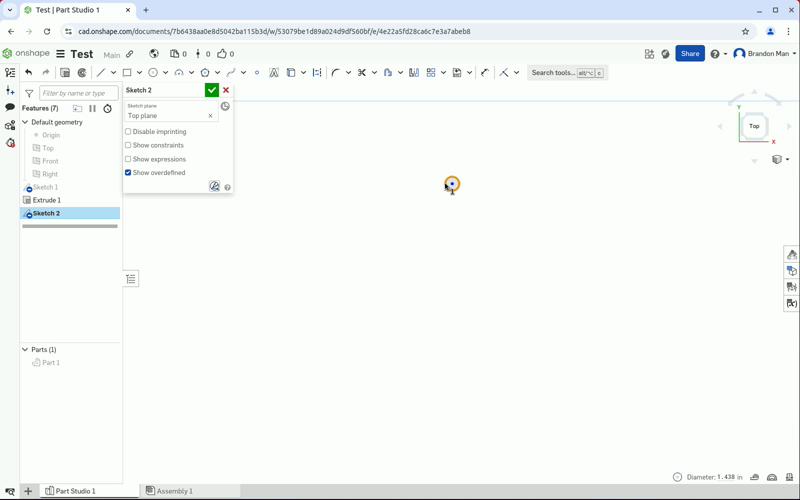
scroll(-6)
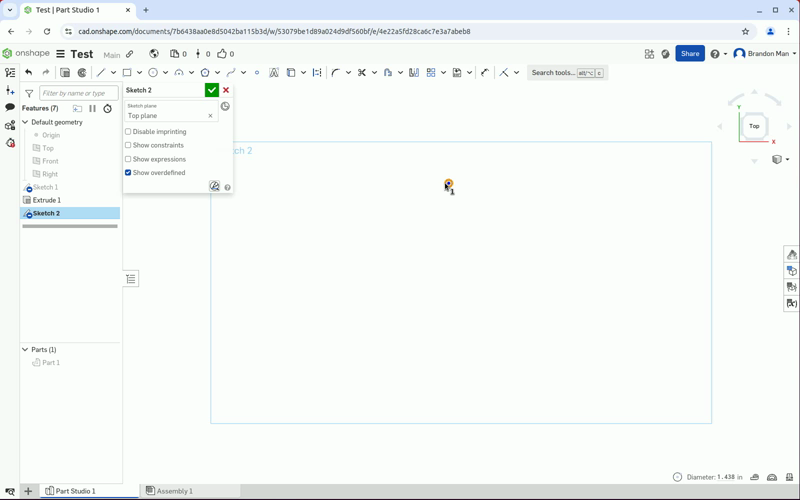
mouse_move(73, 352)
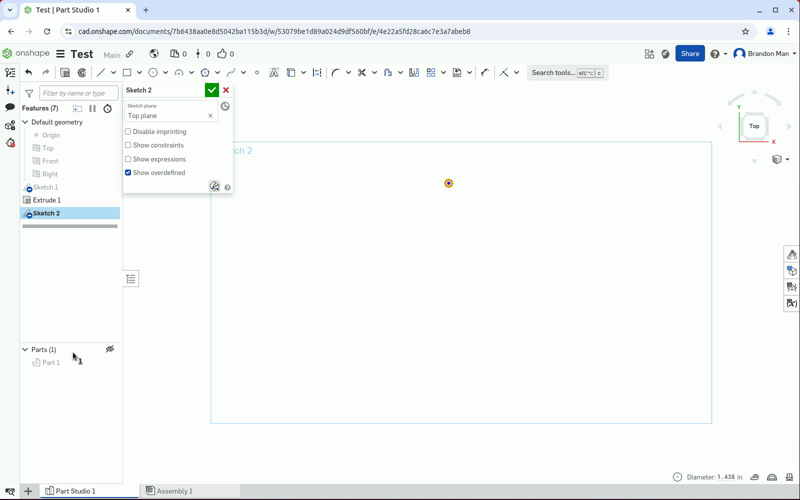
key(shift+y)
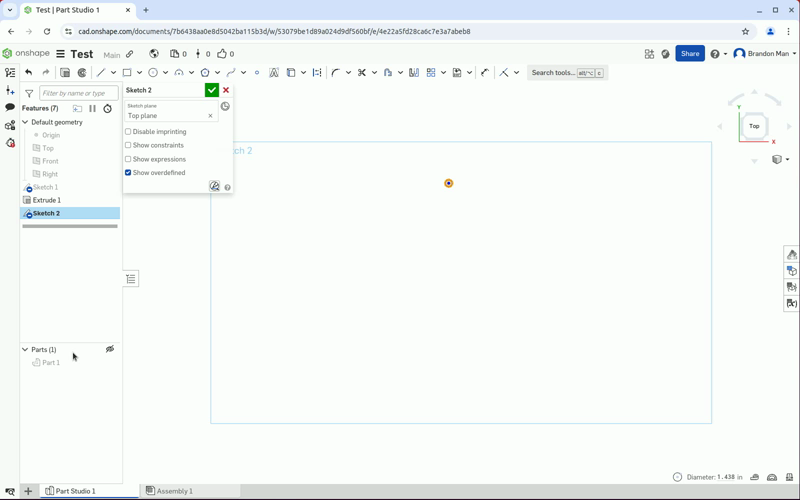
key(shift+e)
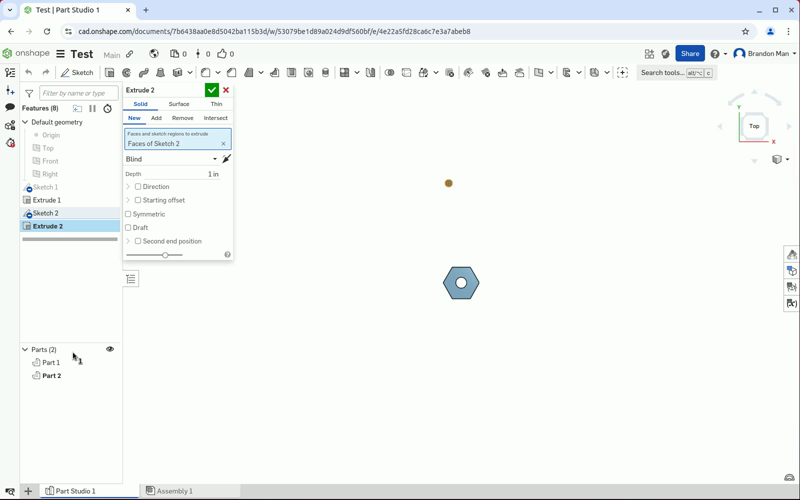
mouse_move(143, 106)
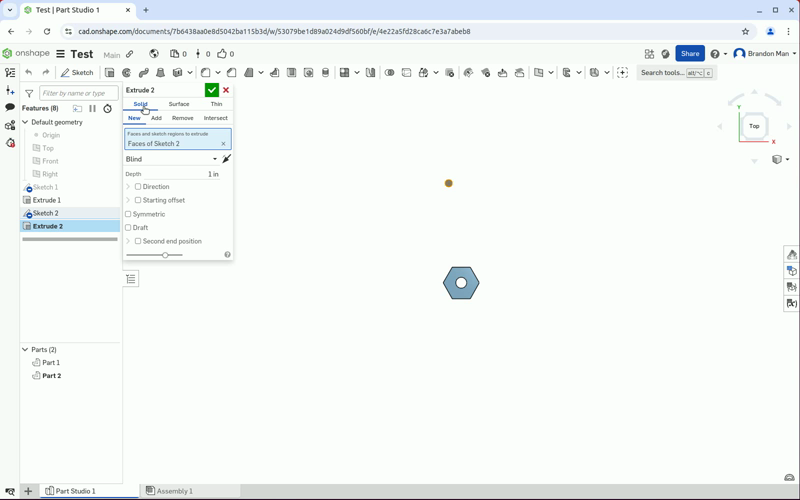
click(143, 106)
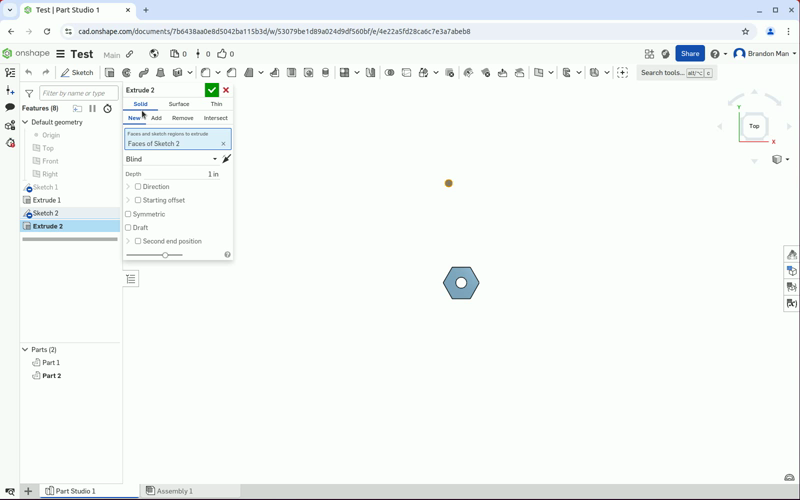
mouse_move(137, 120)
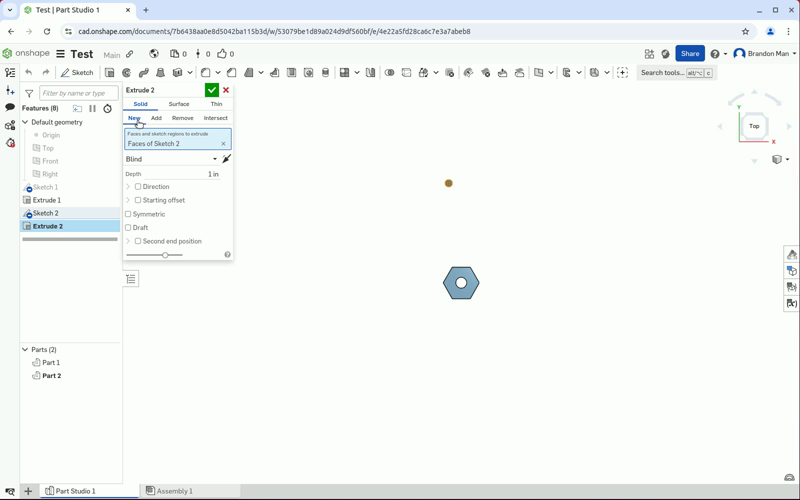
click(137, 120)
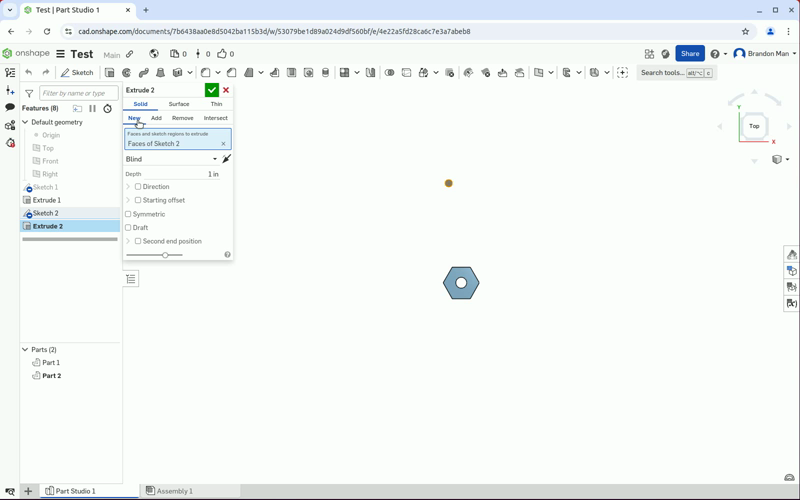
key(tab, 4)
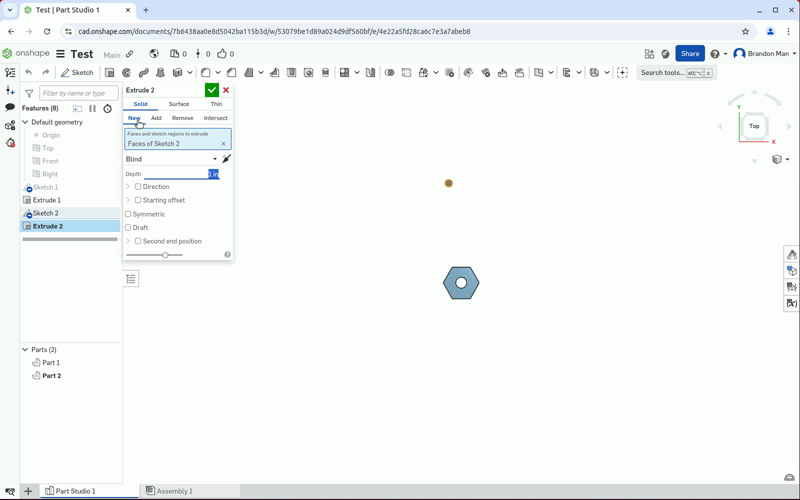
text(23.108)
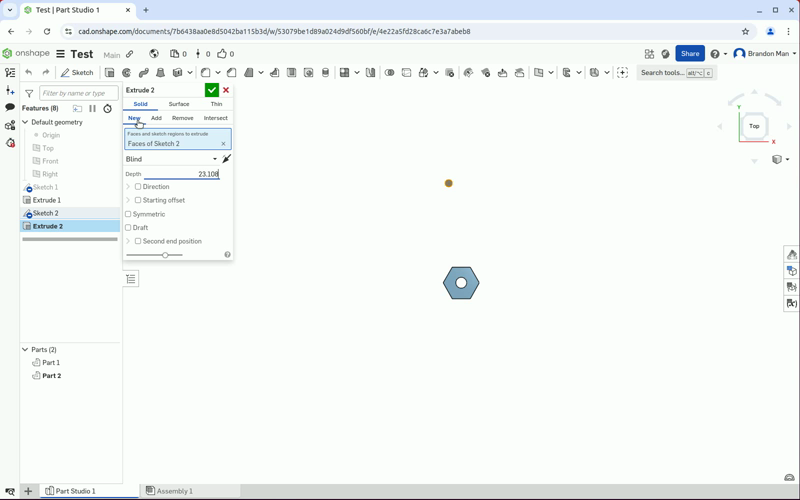
key(enter)
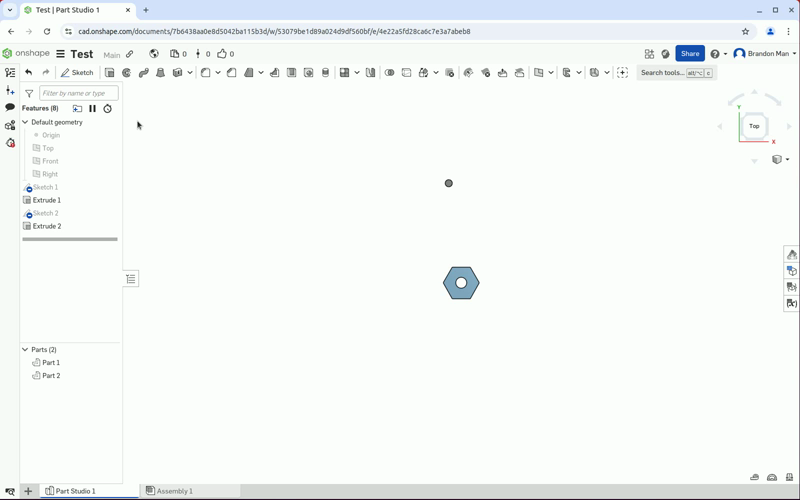
key(shift+h)
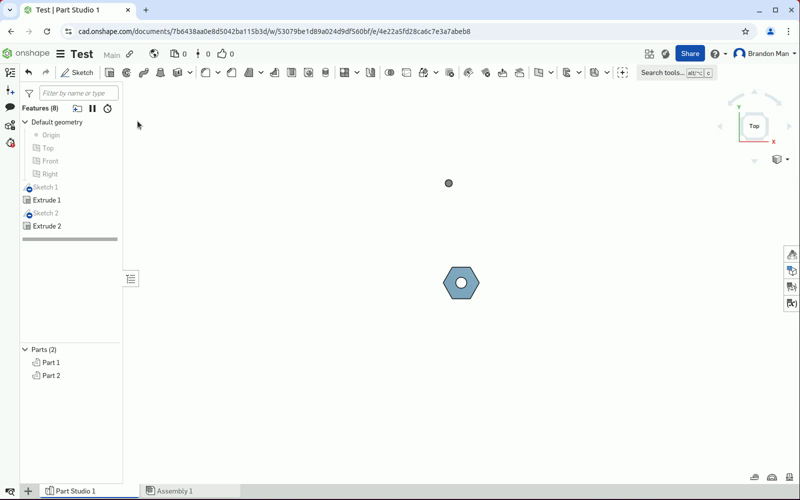
key(shift+h)
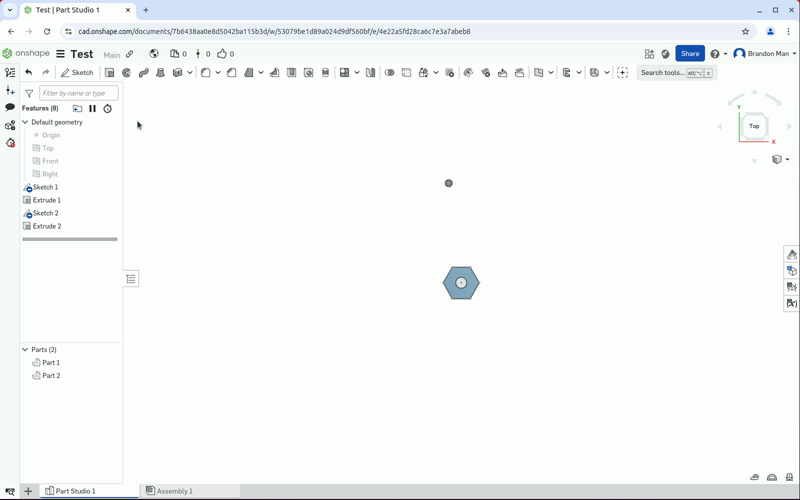
key(shift+7)
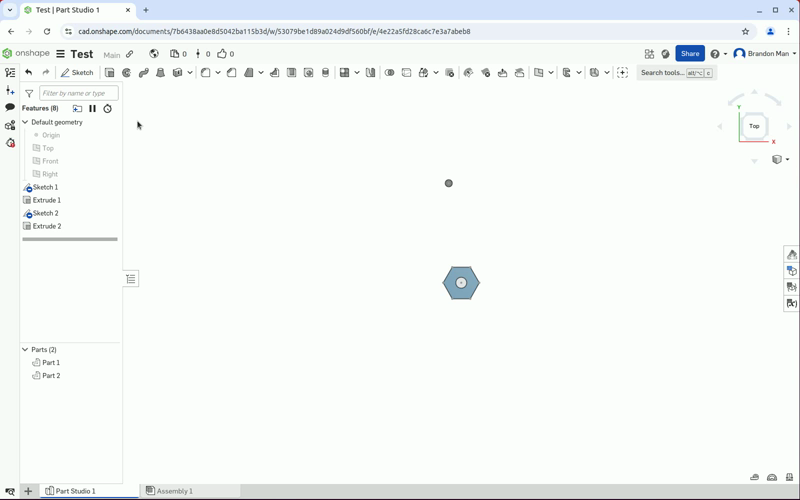
key(up, 3)
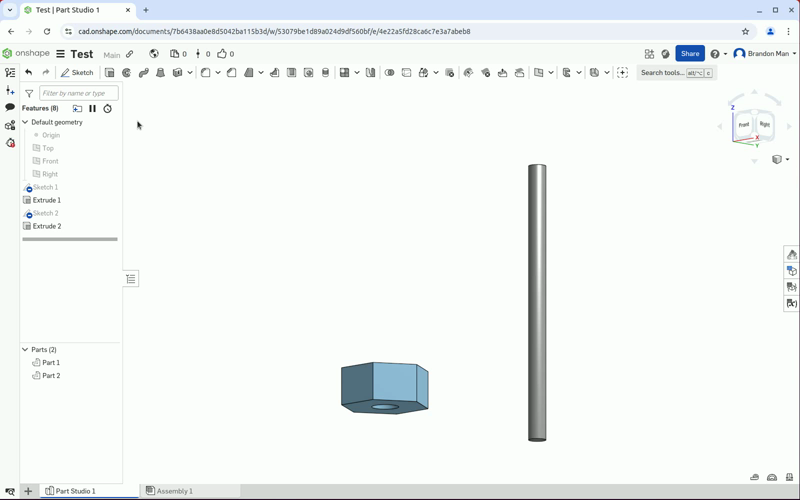
key(left, 3)
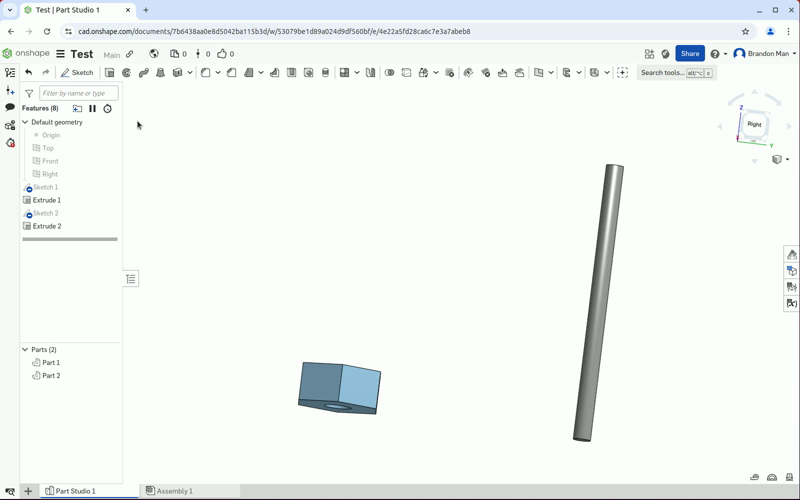
key(right, 3)
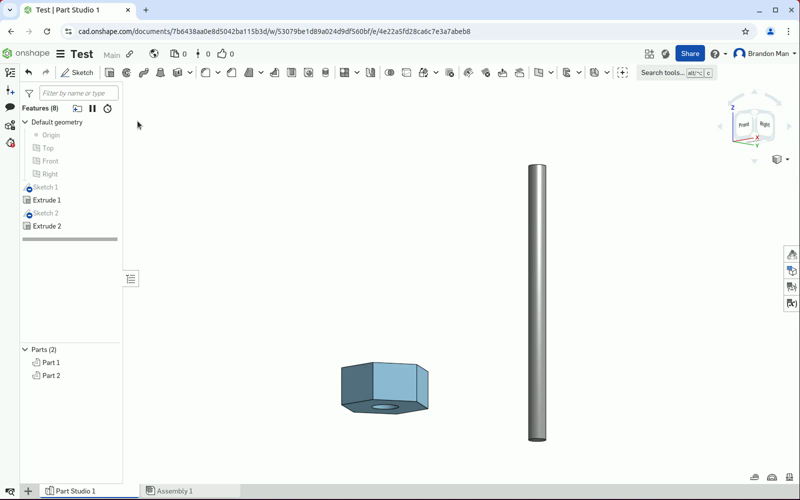
key(down, 3)
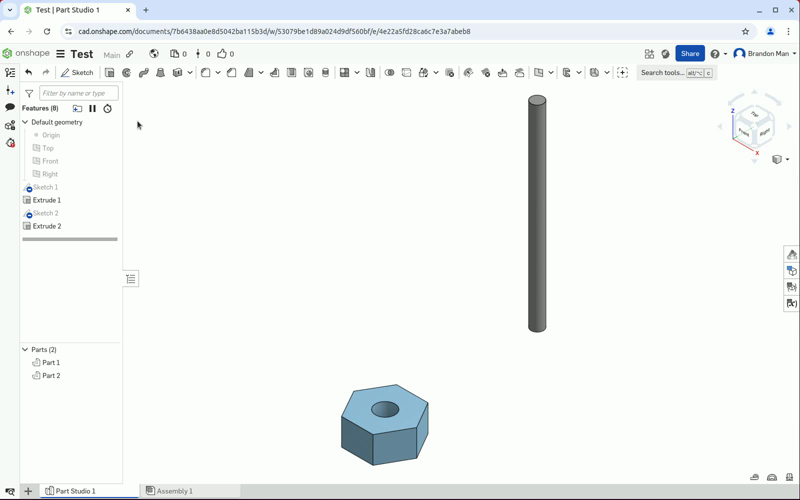
mouse_move(73, 189)
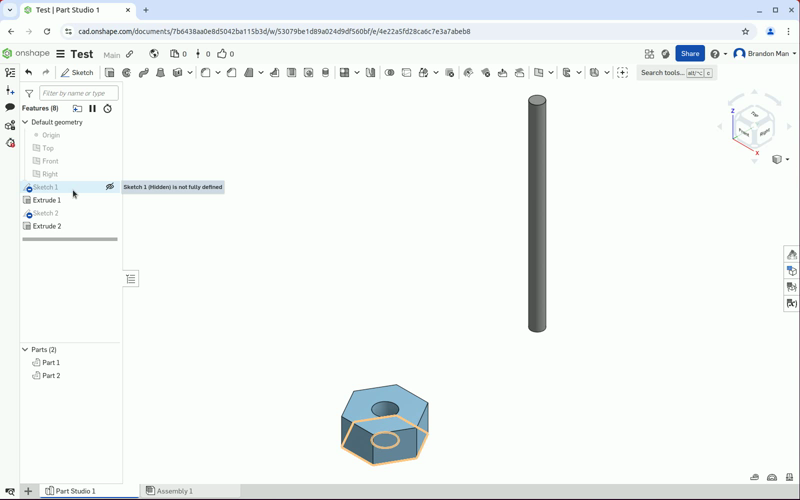
click(73, 189)